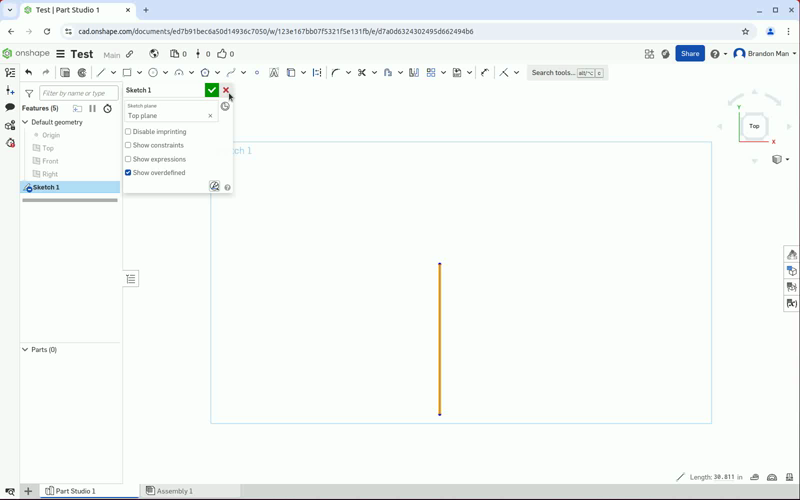
key(shift+h)
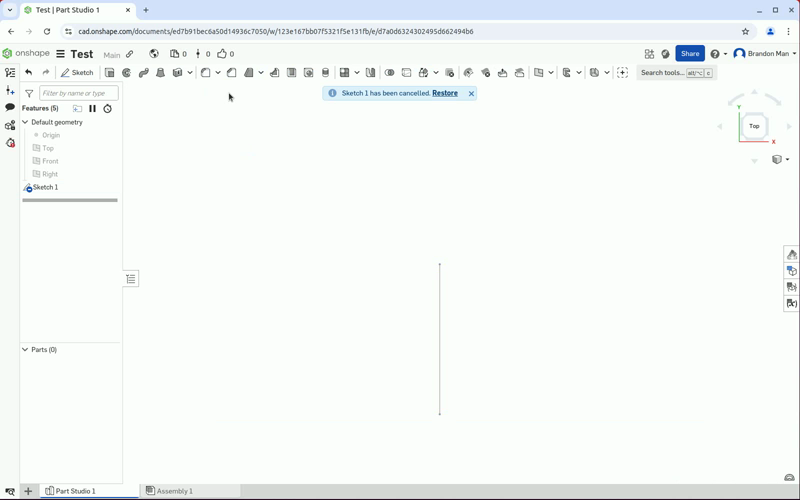
key(shift+s)
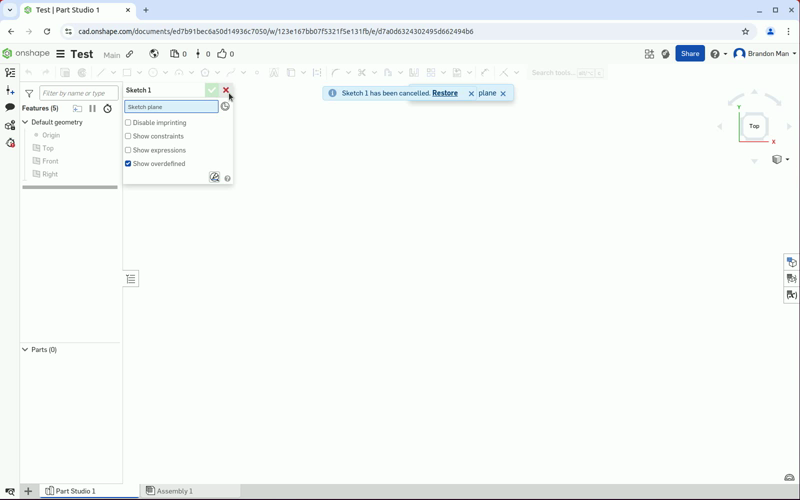
mouse_move(73, 150)
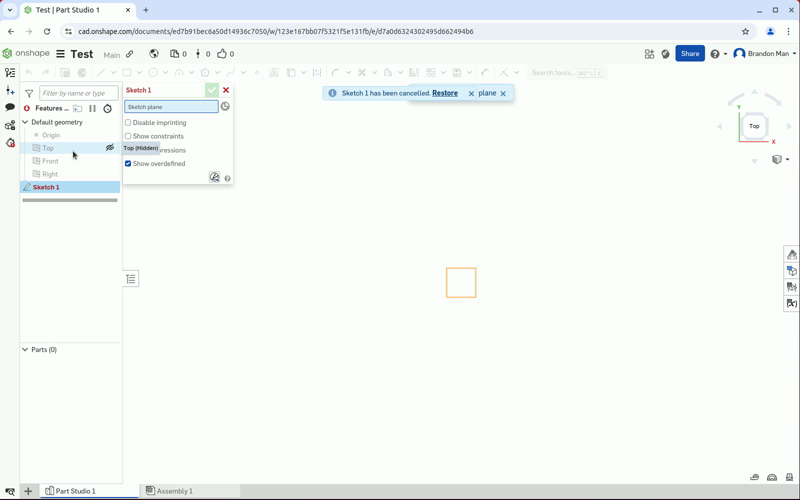
click(73, 150)
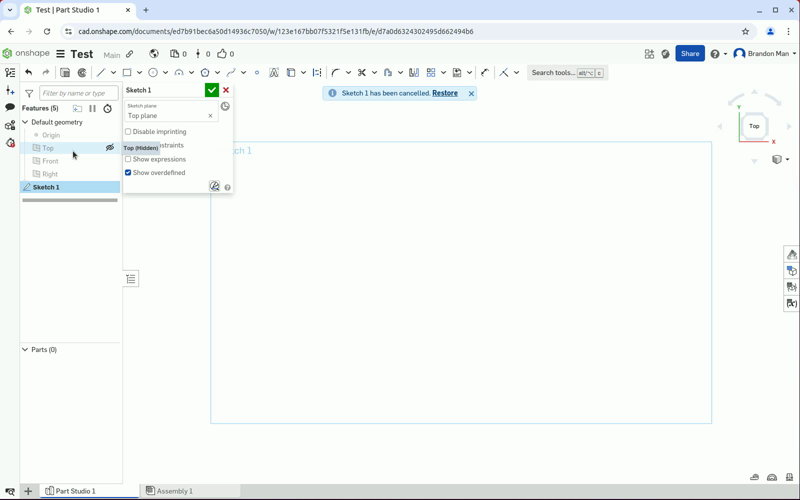
mouse_move(73, 352)
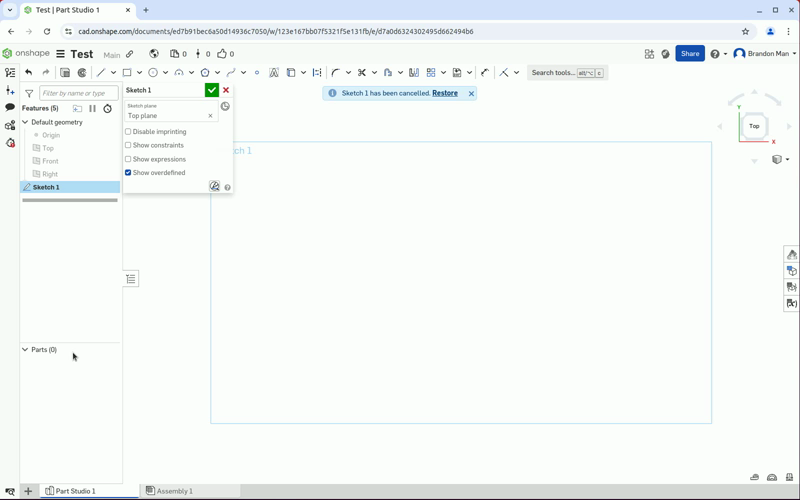
key(y)
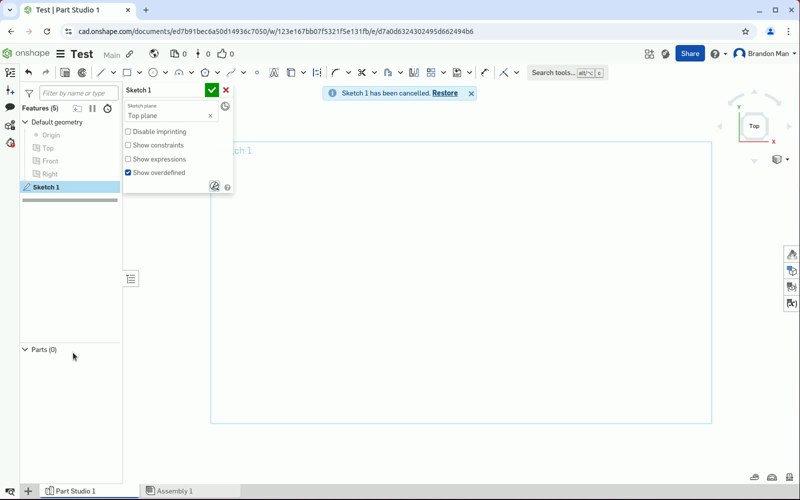
key(l)
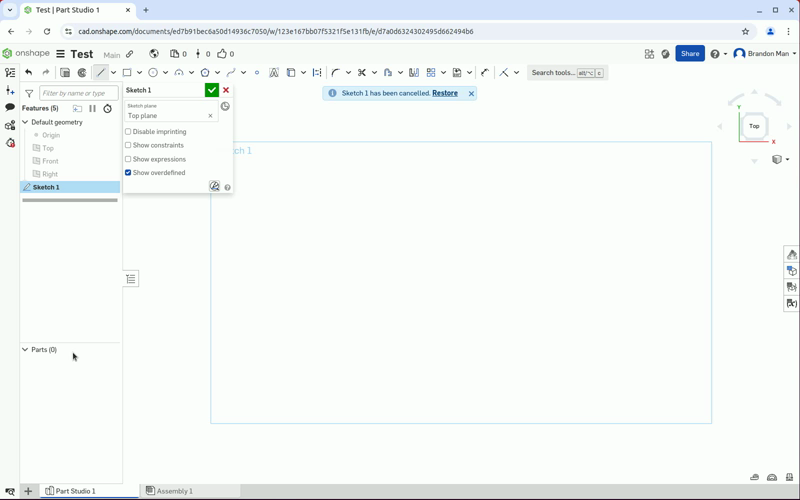
key_down(shift)
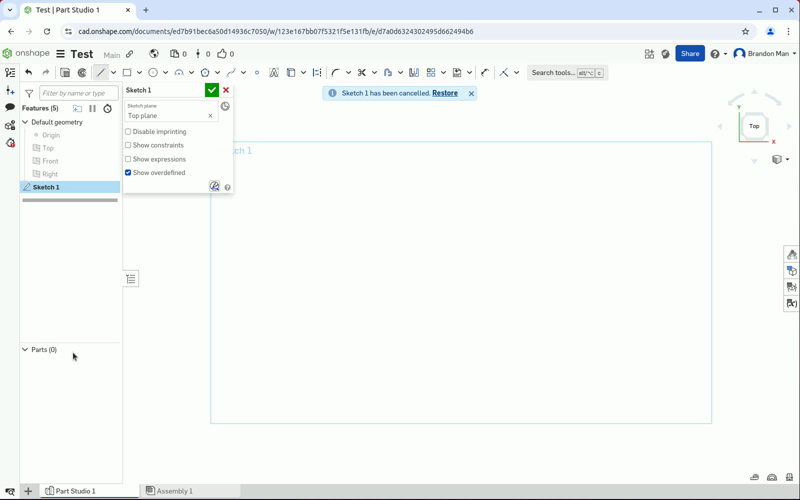
mouse_move(348, 339)
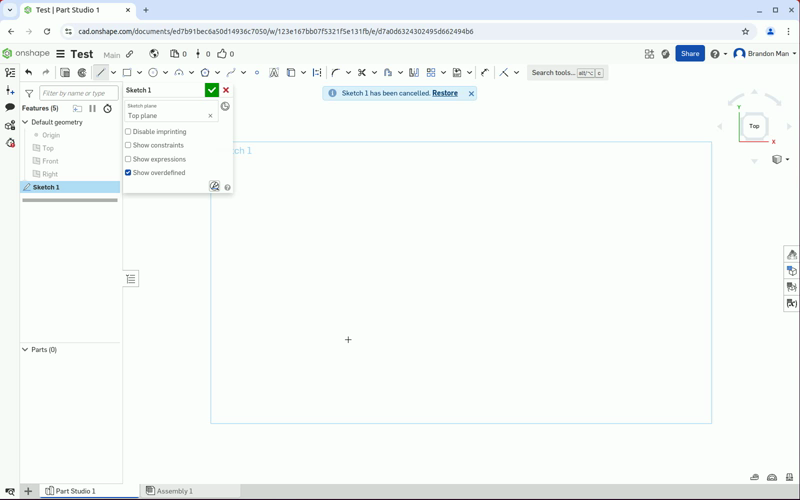
click(348, 339)
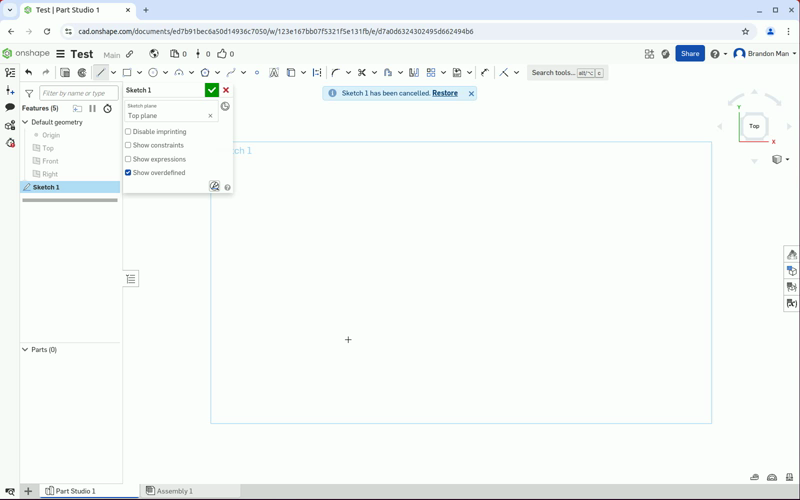
key_up(shift)
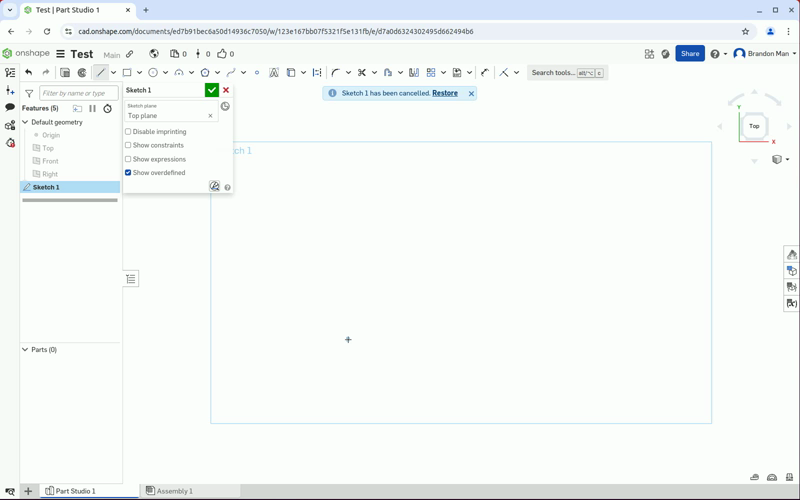
key_down(shift)
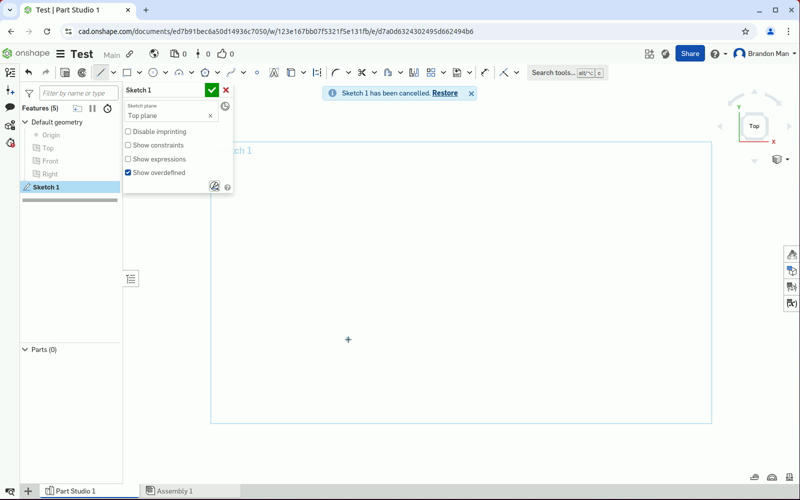
mouse_move(378, 339)
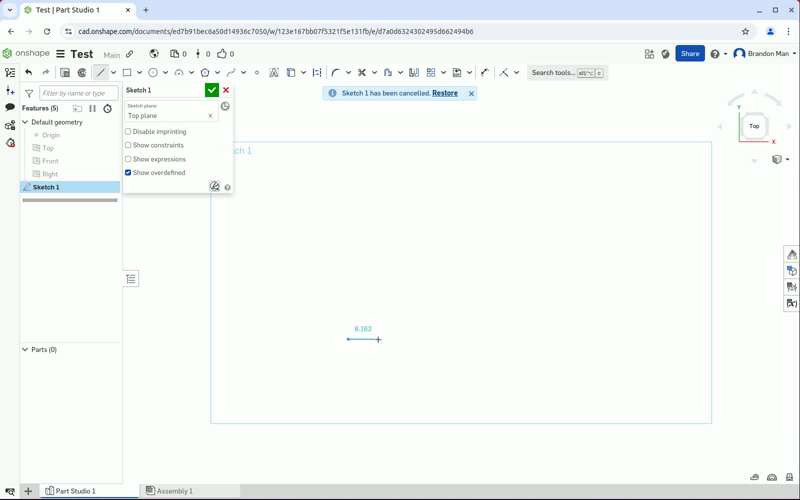
mouse_move(376, 339)
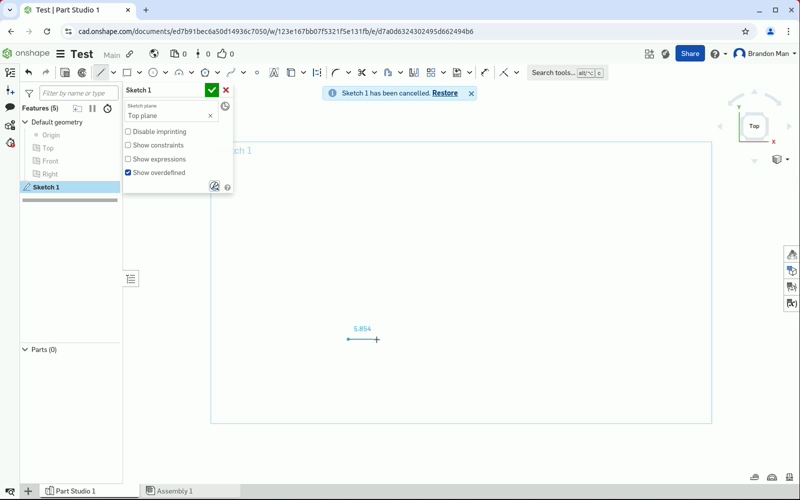
click(376, 339)
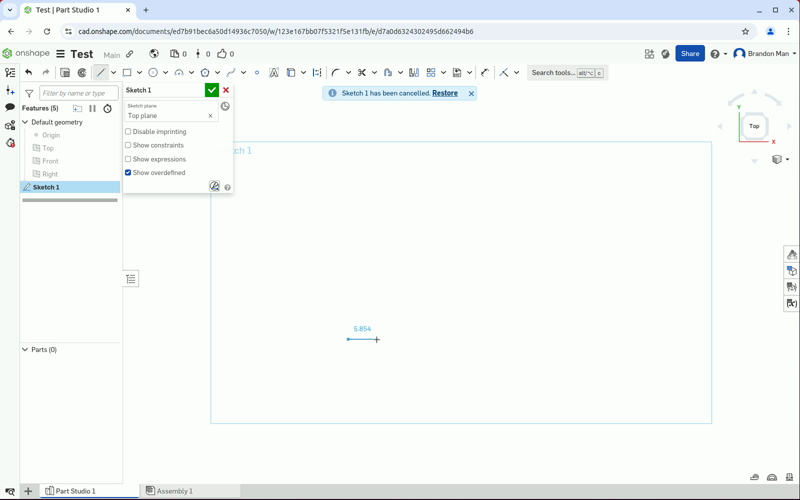
key_up(shift)
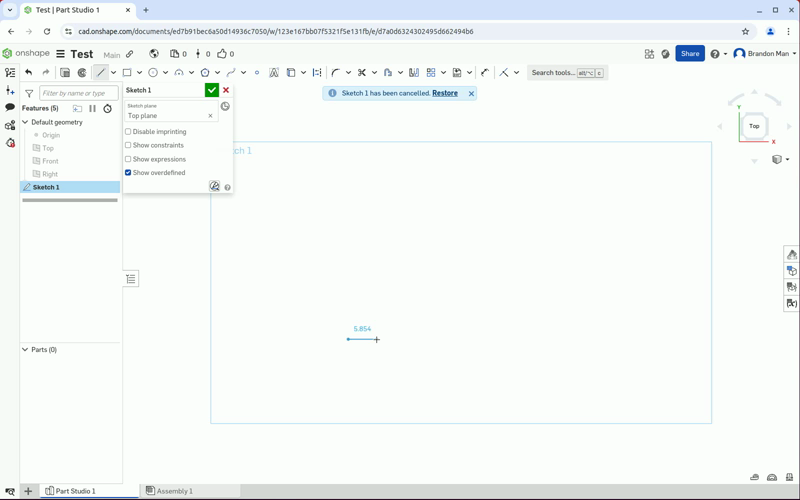
key_down(shift)
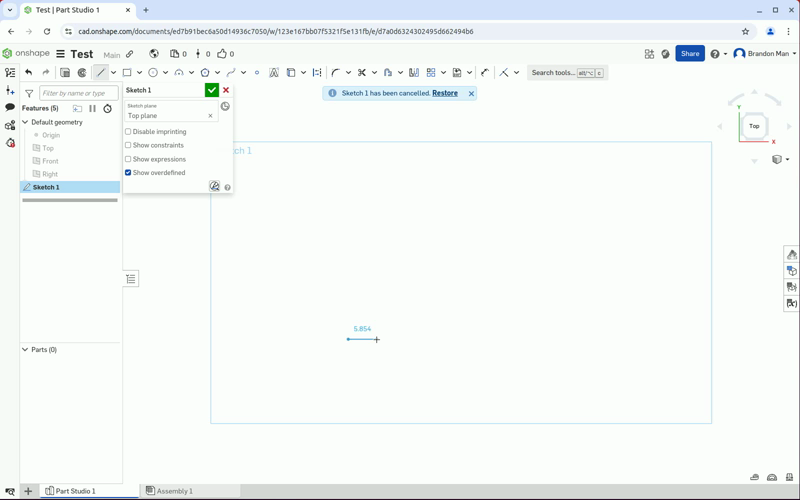
mouse_move(406, 339)
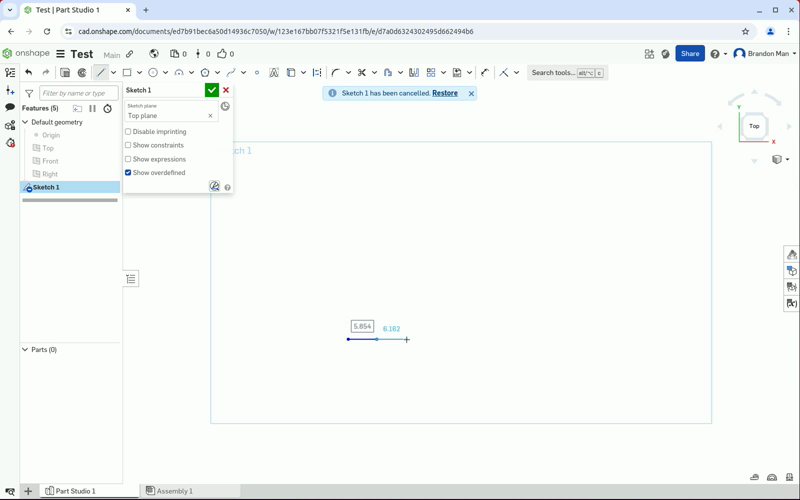
mouse_move(376, 312)
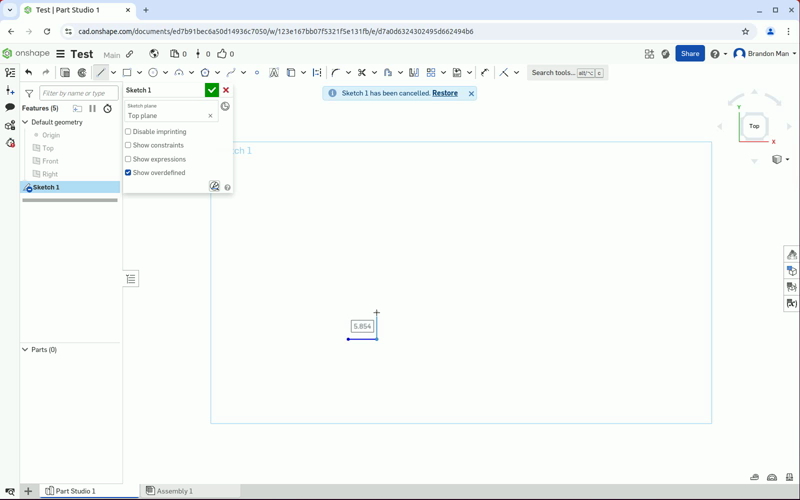
click(376, 312)
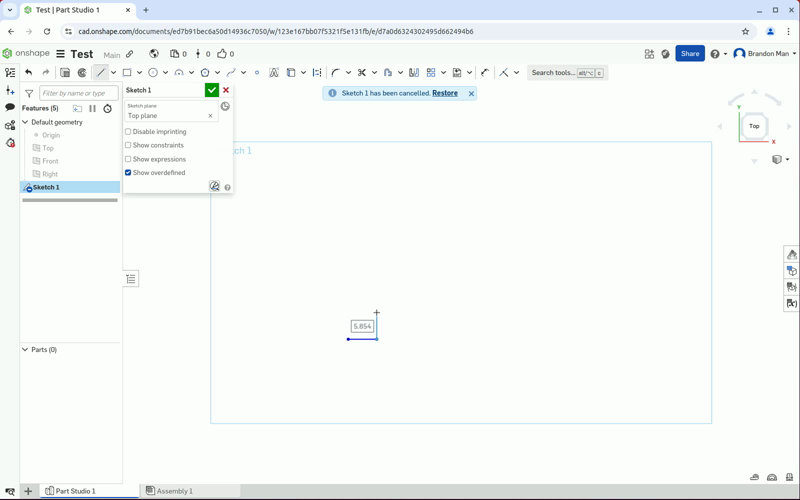
key_up(shift)
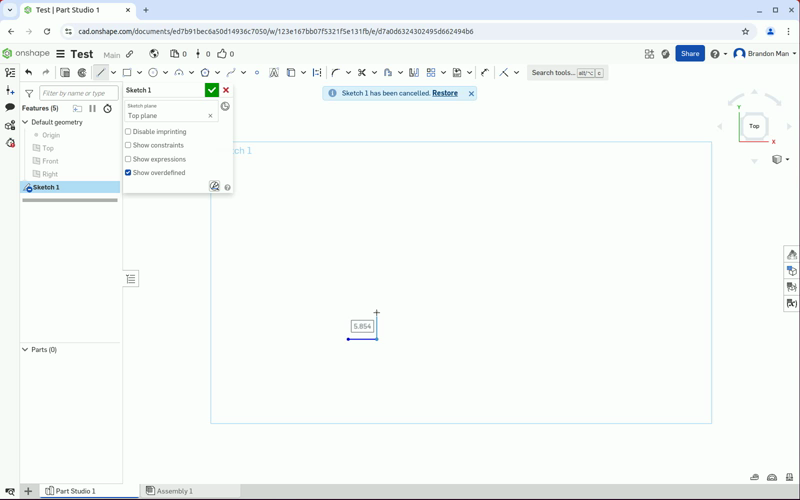
key_down(shift)
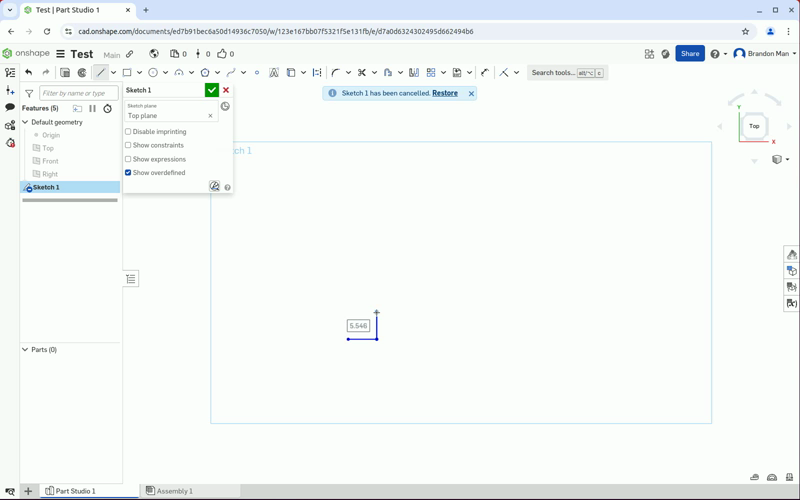
mouse_move(406, 312)
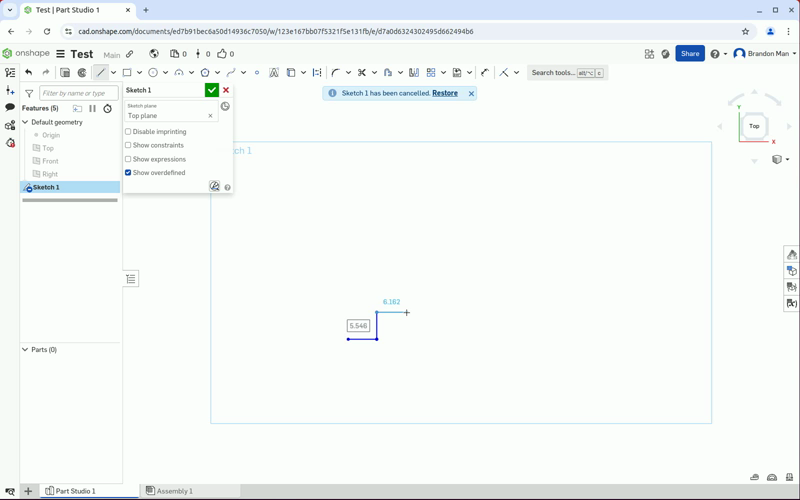
mouse_move(415, 312)
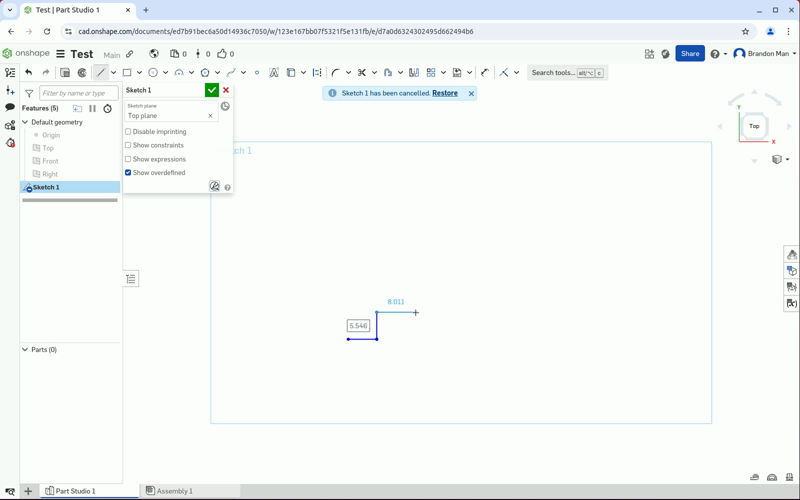
click(415, 312)
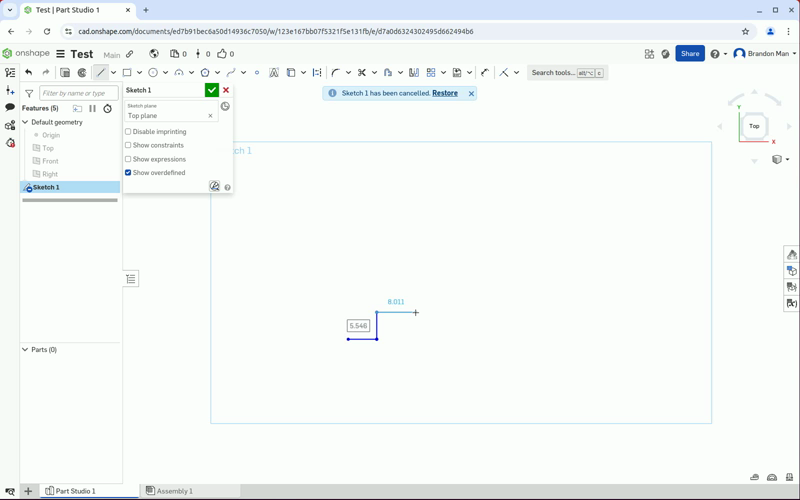
key_up(shift)
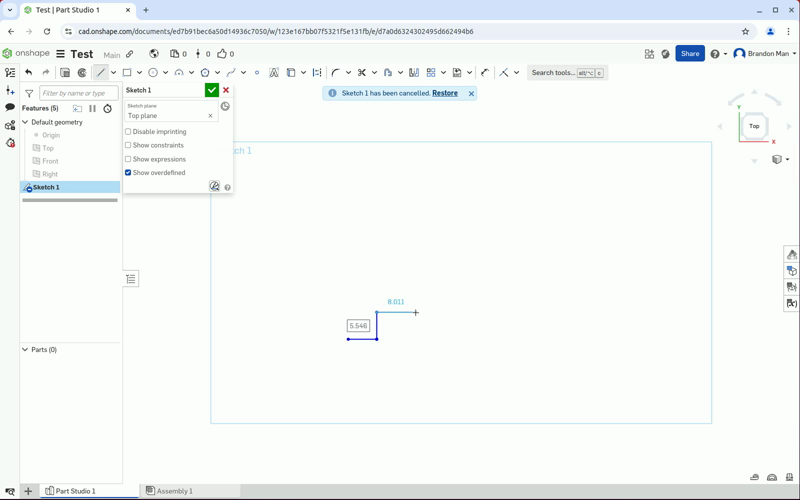
key_down(shift)
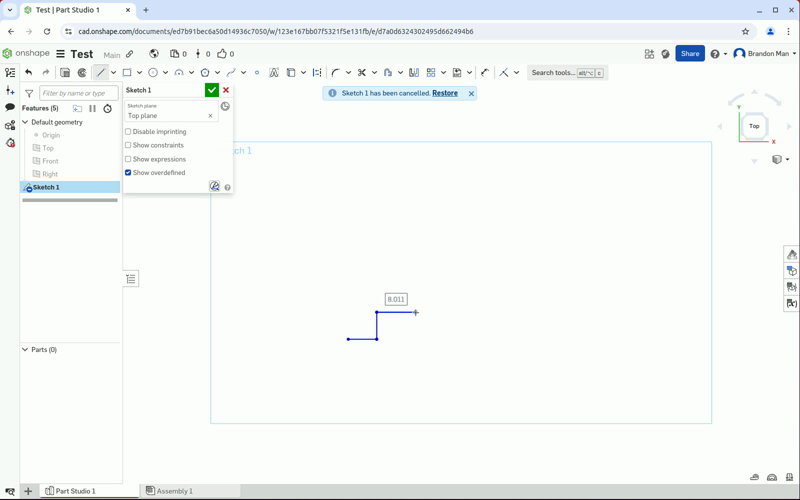
mouse_move(445, 312)
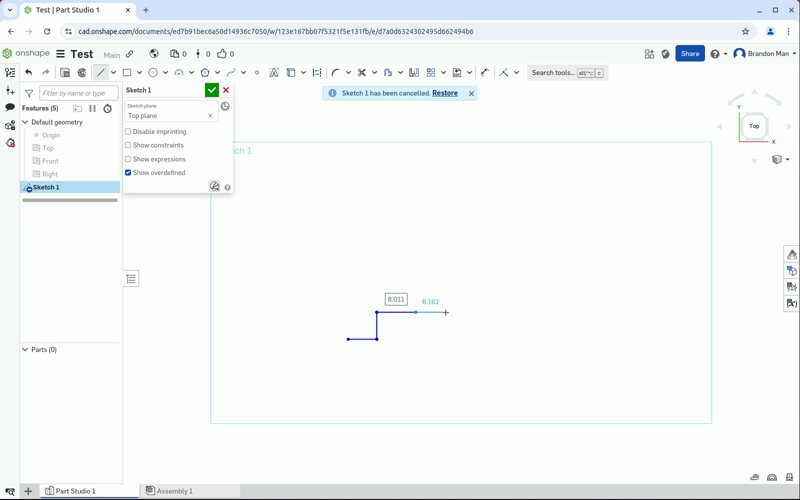
mouse_move(432, 327)
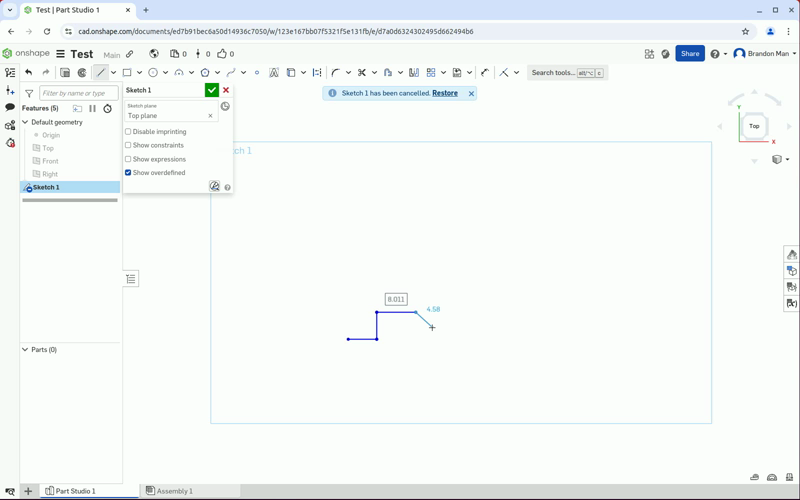
click(432, 327)
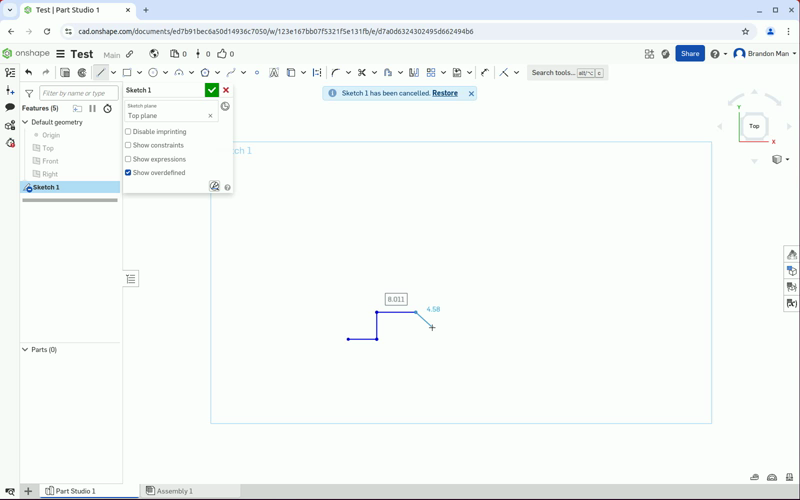
key_up(shift)
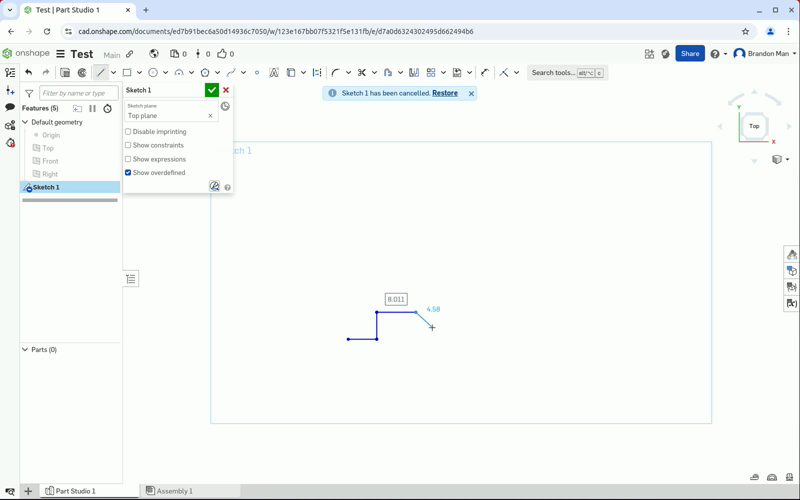
key_down(shift)
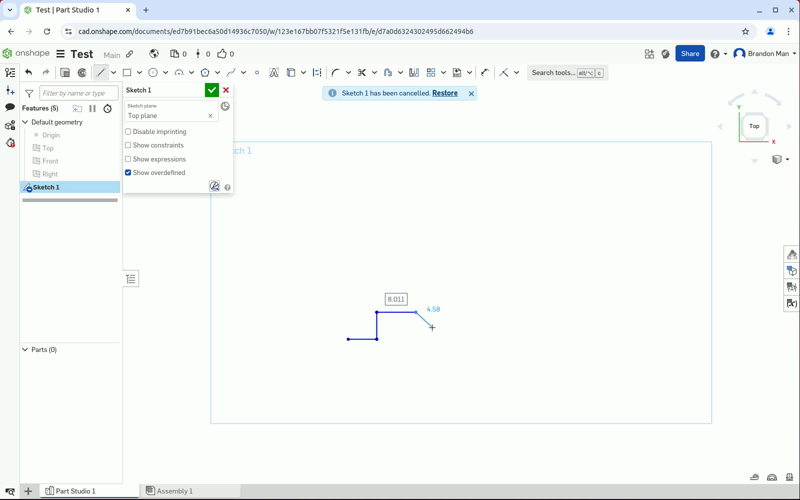
mouse_move(432, 396)
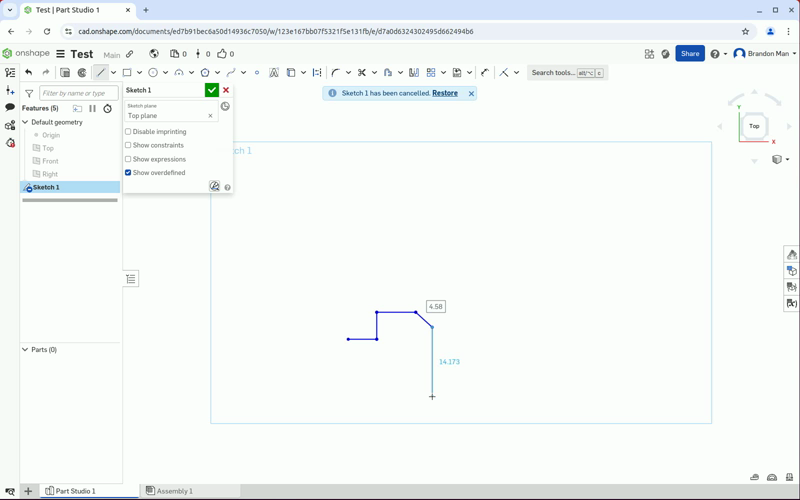
click(432, 396)
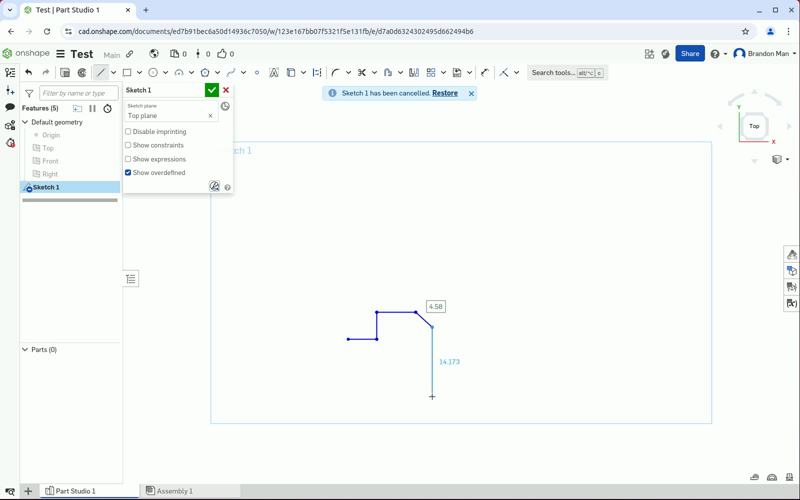
key_up(shift)
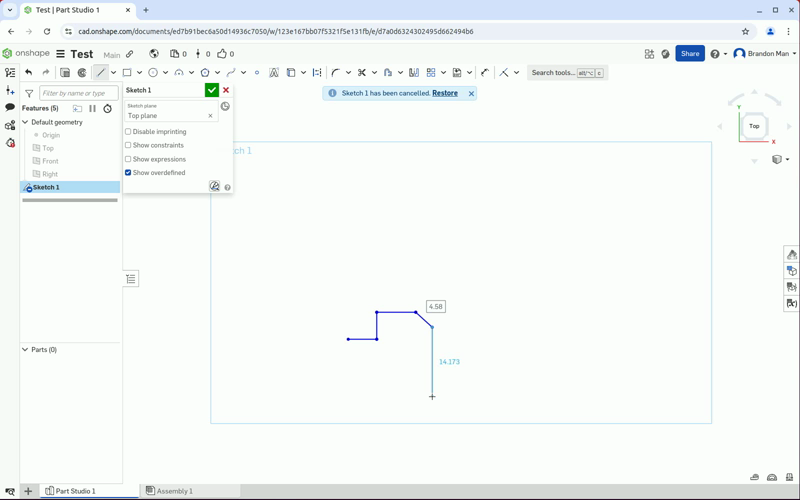
key_down(shift)
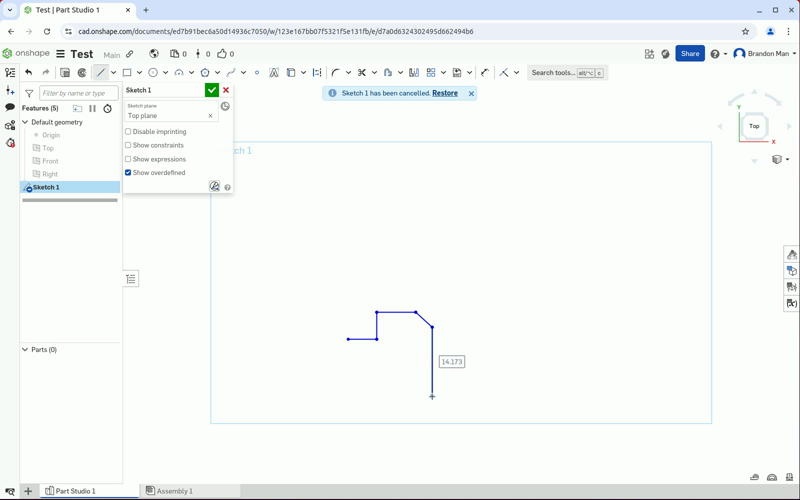
mouse_move(462, 396)
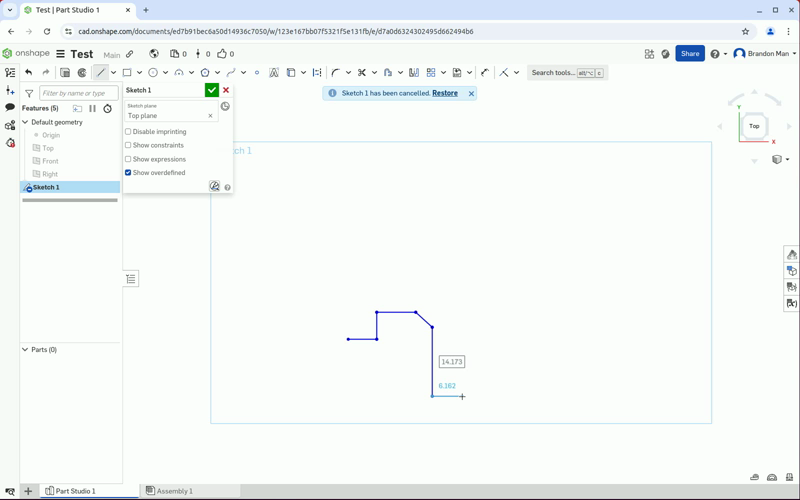
mouse_move(460, 396)
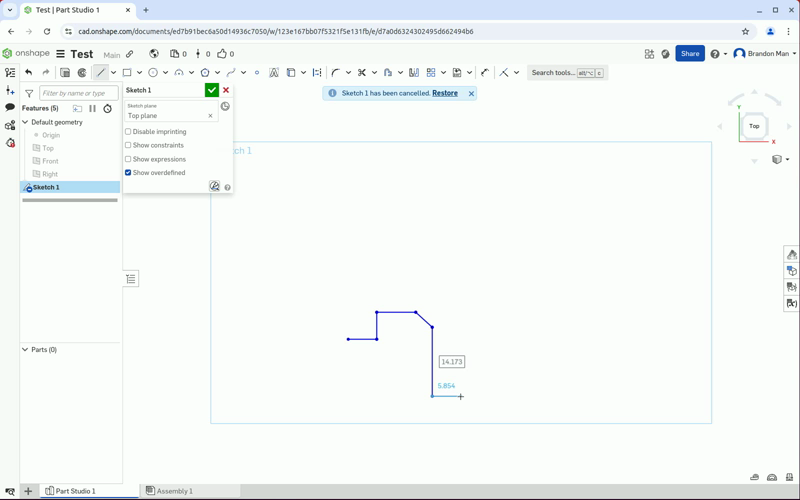
click(460, 396)
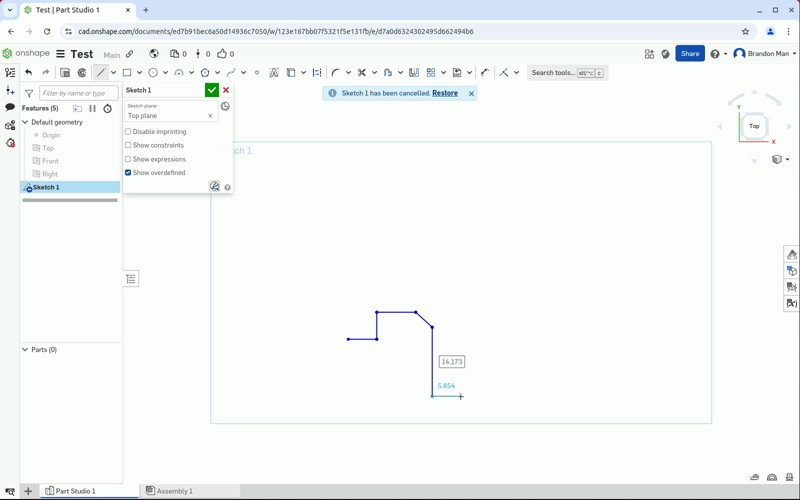
key_up(shift)
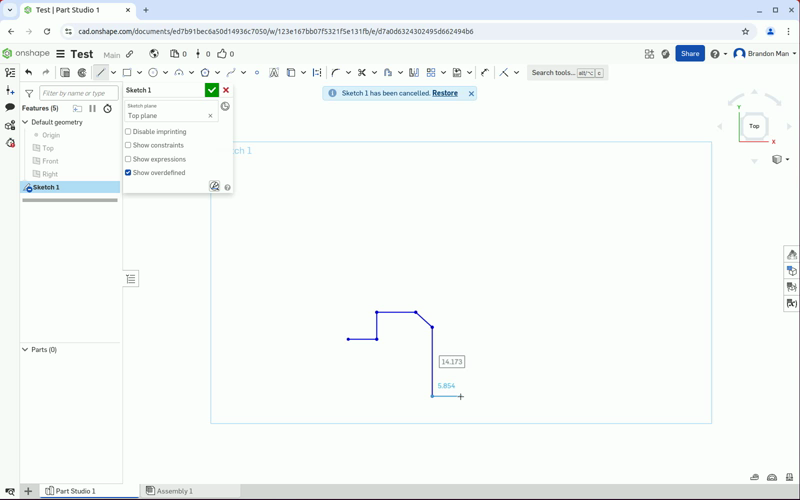
key_down(shift)
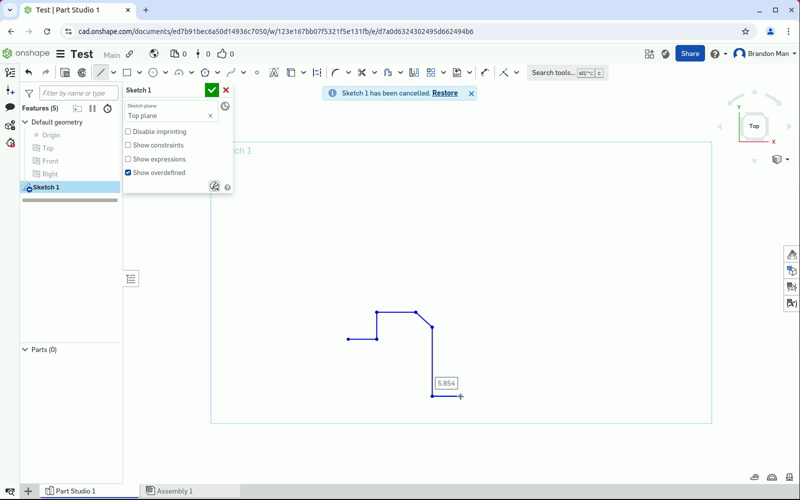
mouse_move(460, 283)
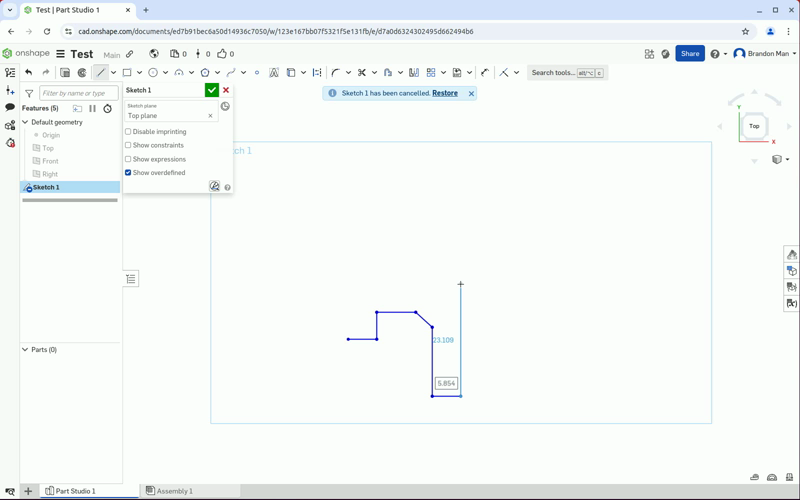
click(460, 283)
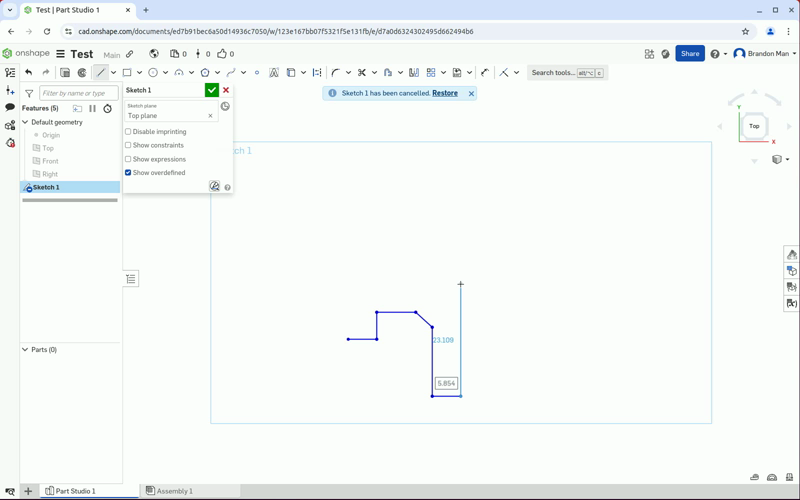
key_up(shift)
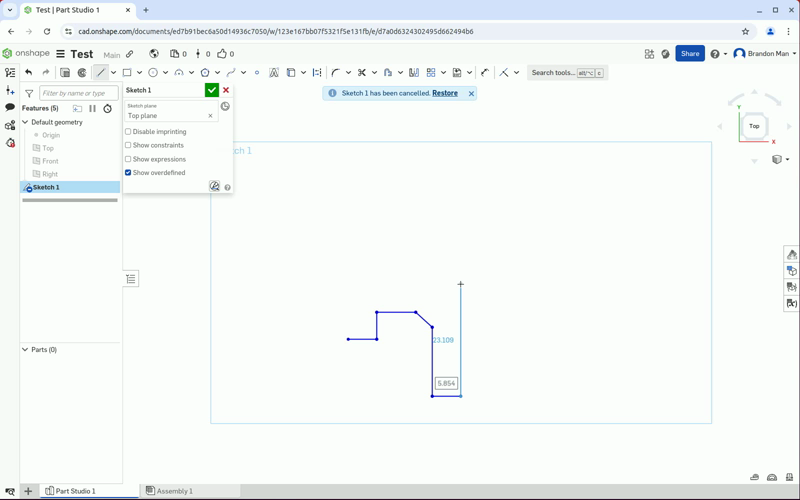
key_down(shift)
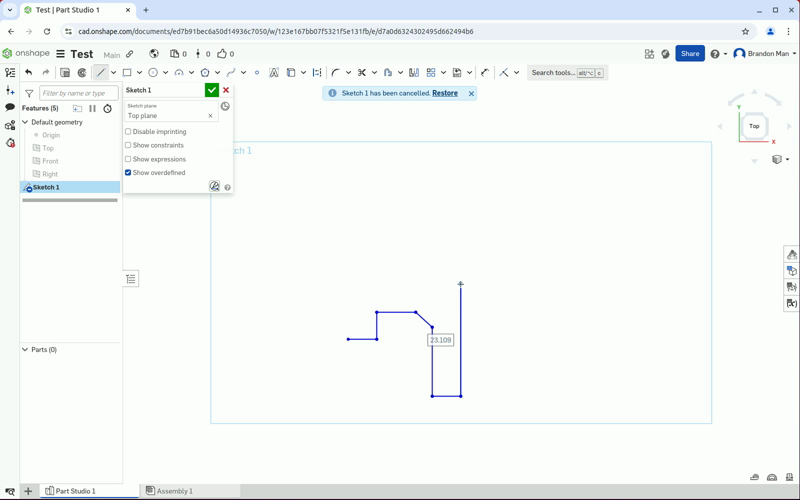
mouse_move(348, 283)
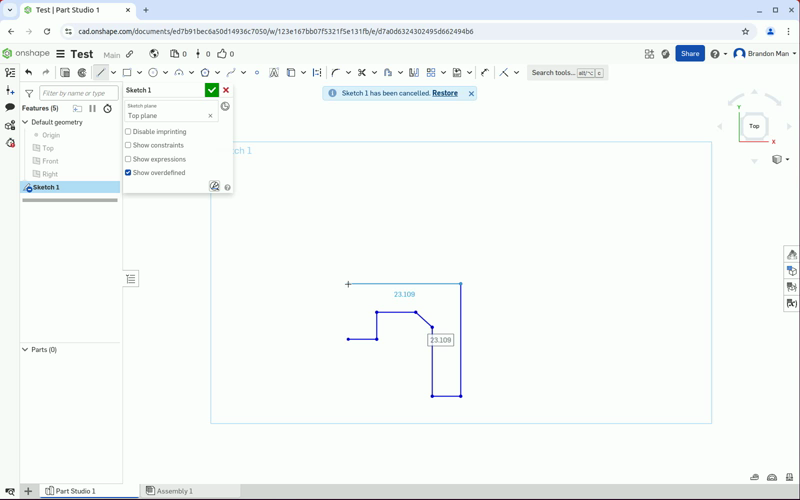
click(348, 283)
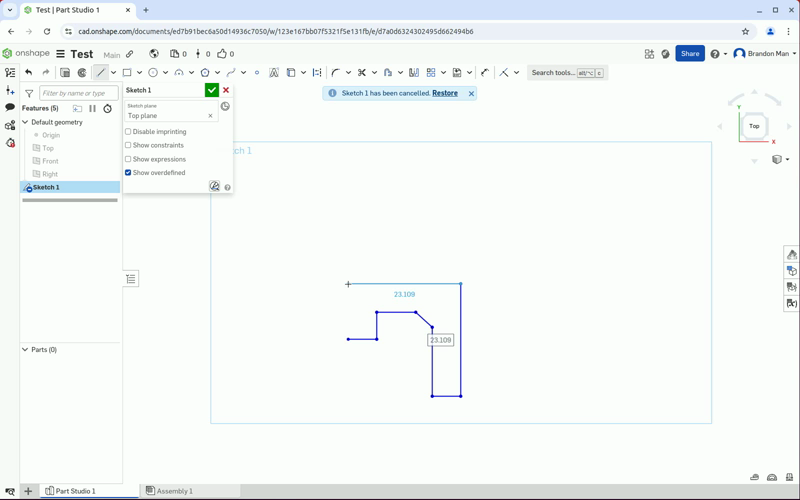
key_up(shift)
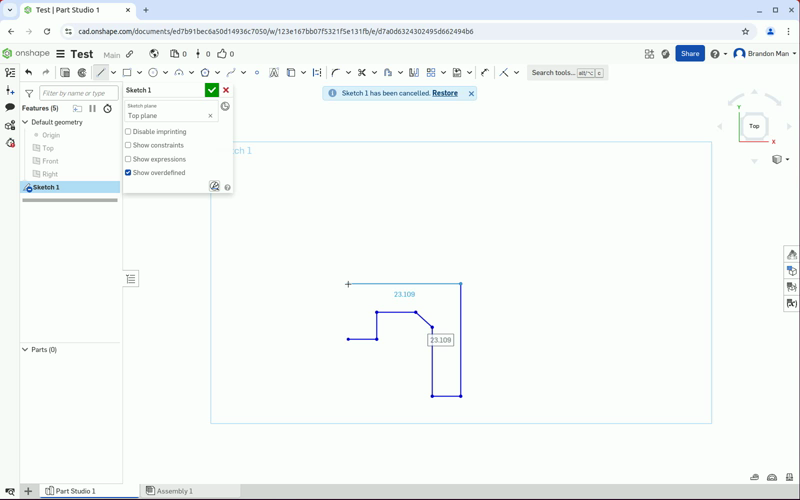
mouse_move(378, 283)
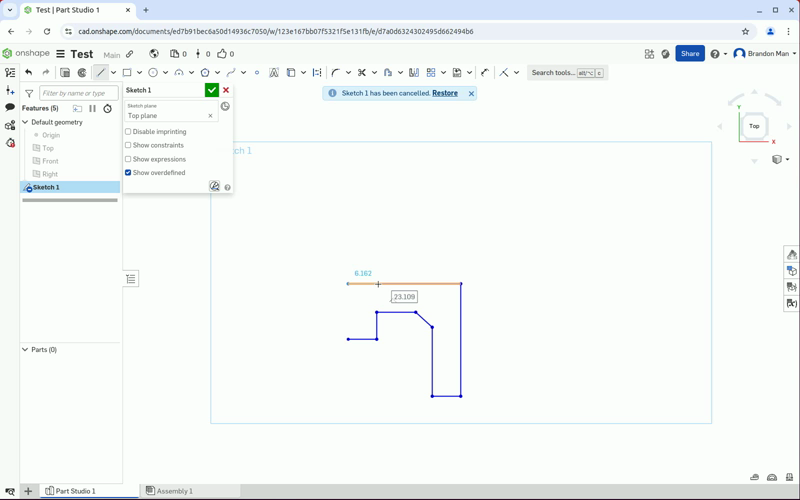
key_down(shift)
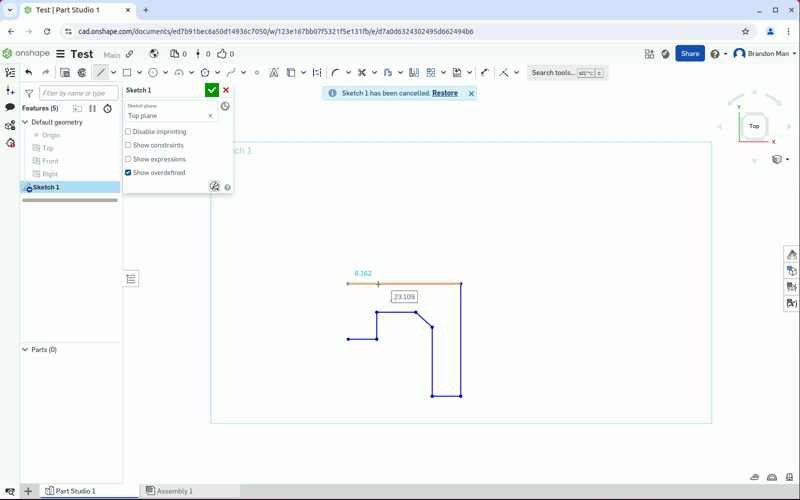
mouse_move(348, 339)
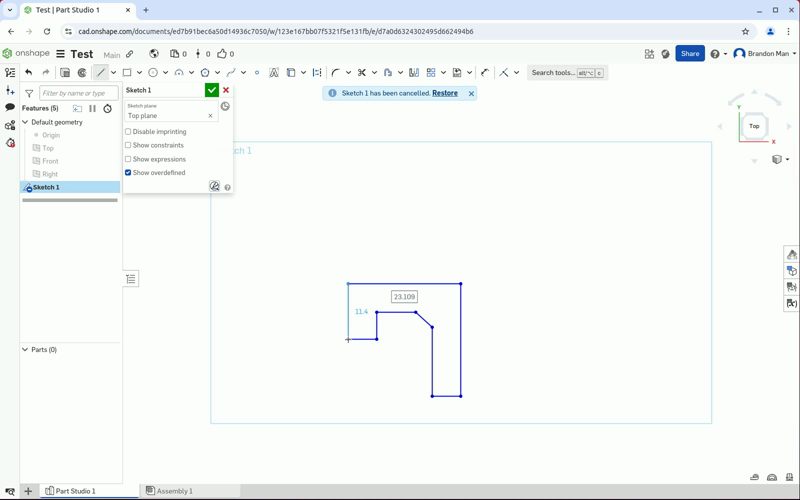
key_up(shift)
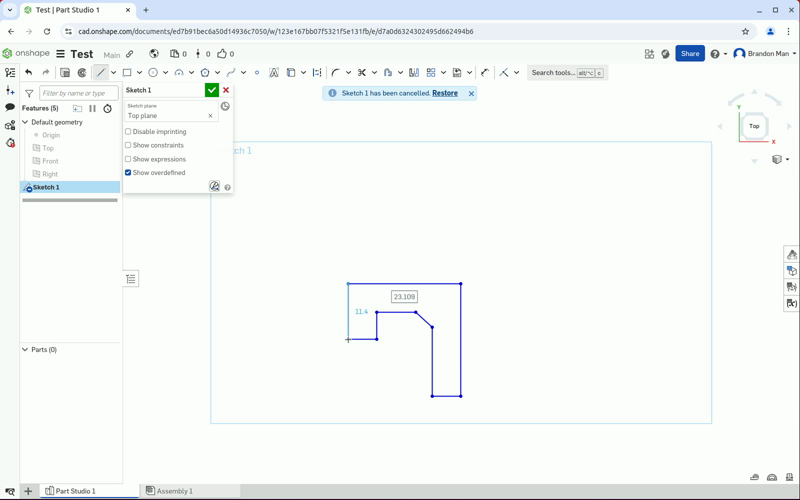
click(348, 339)
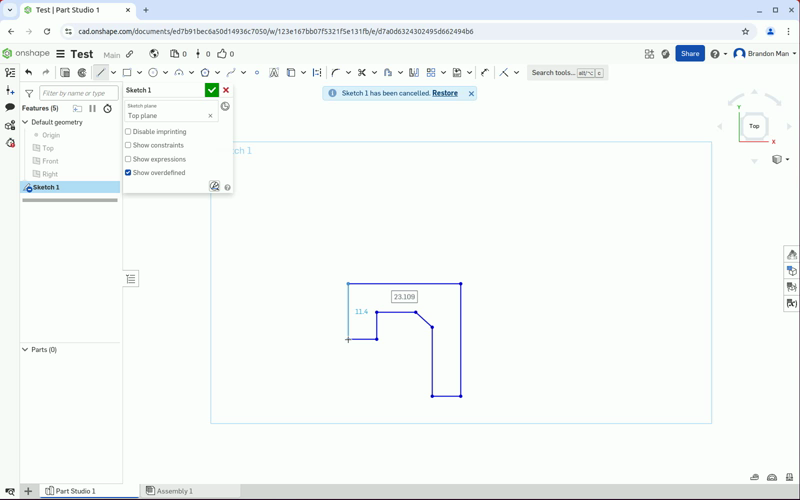
key(esc)
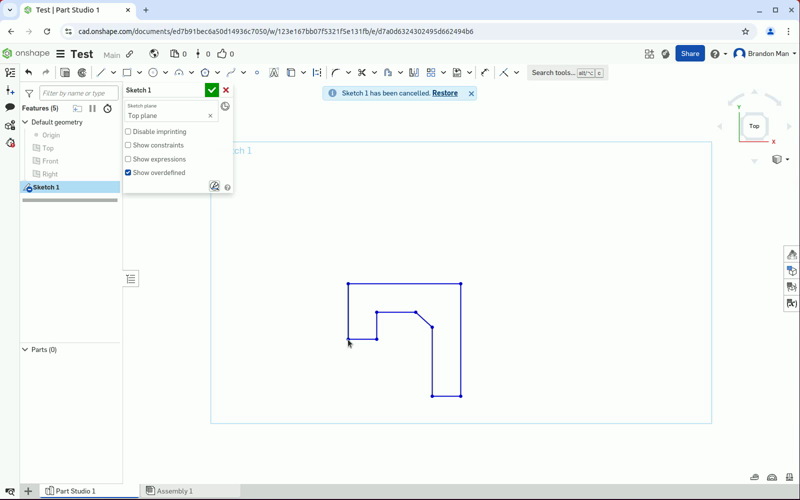
mouse_move(394, 300)
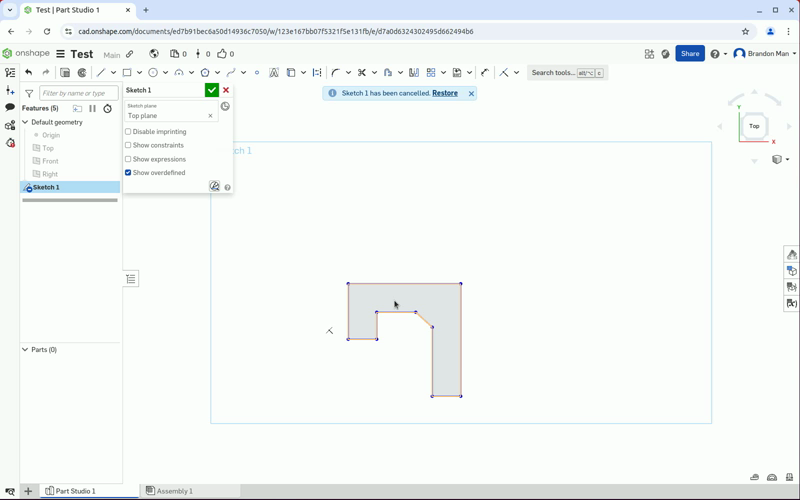
click(394, 300)
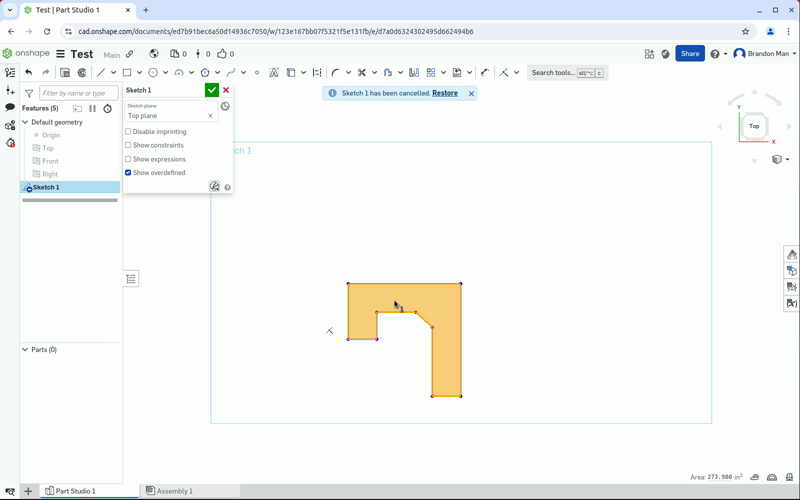
mouse_move(73, 352)
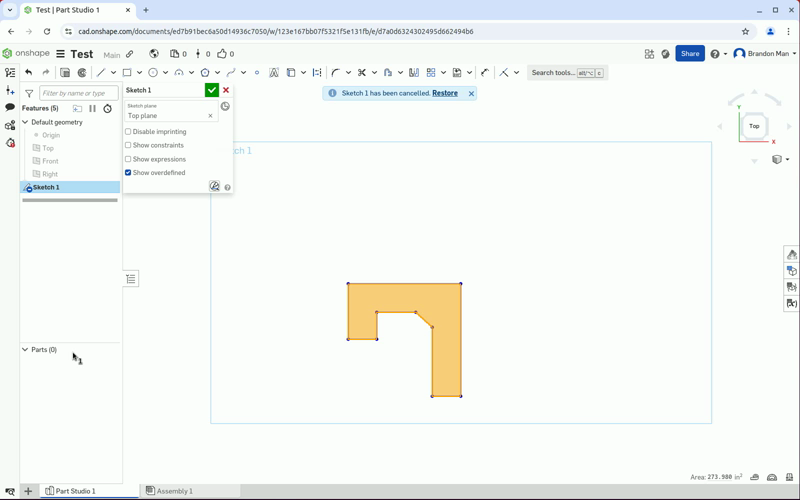
key(shift+y)
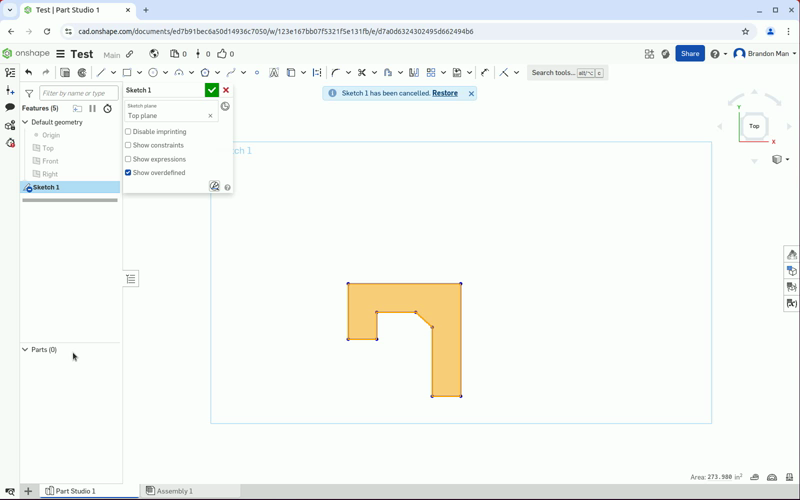
key(shift+e)
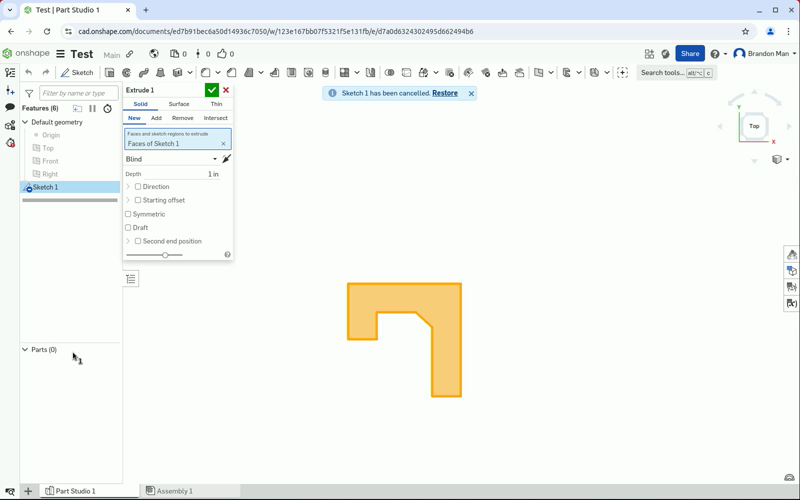
mouse_move(143, 106)
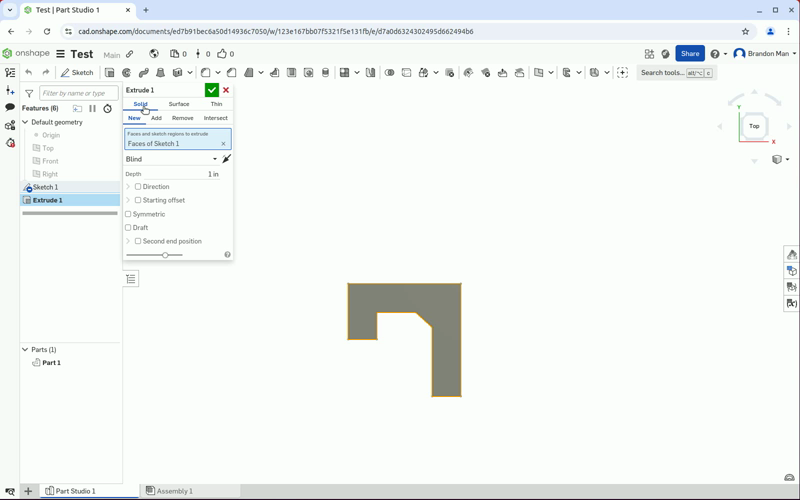
click(143, 106)
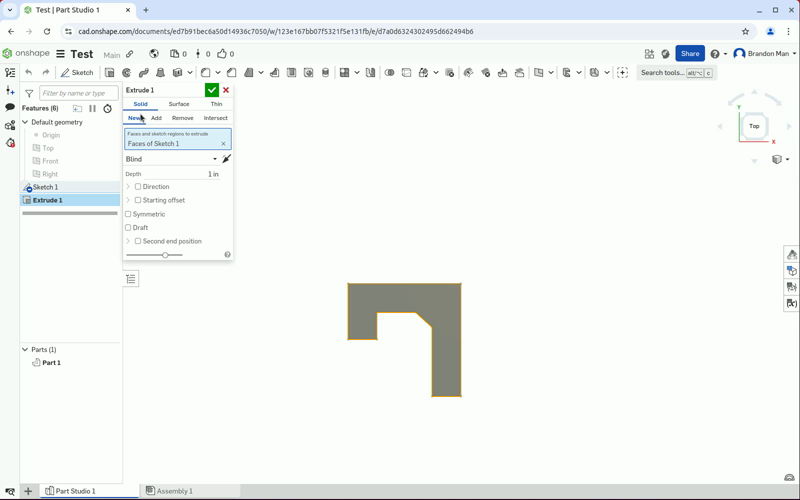
mouse_move(137, 120)
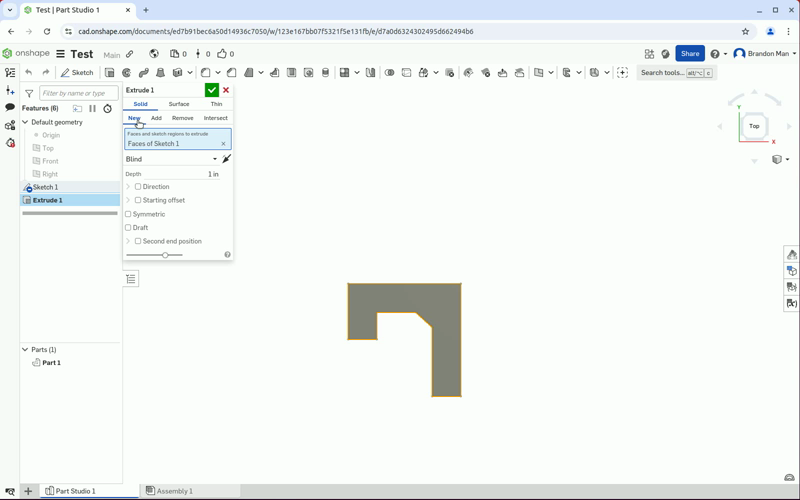
click(137, 120)
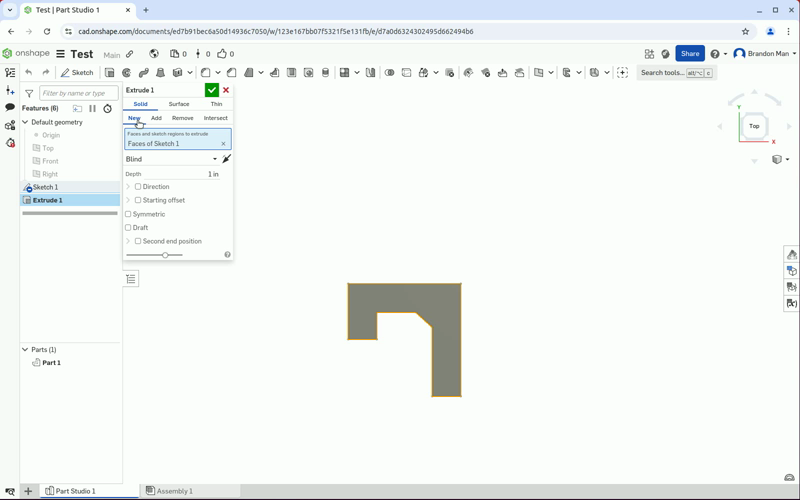
key(tab, 4)
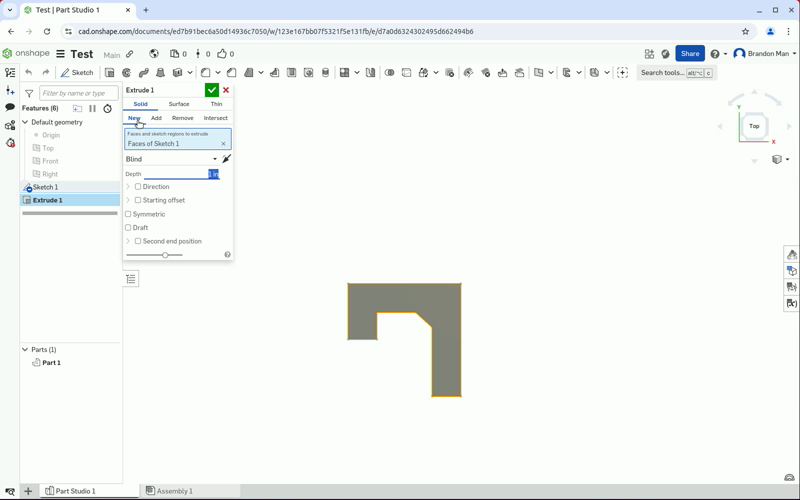
text(0.722)
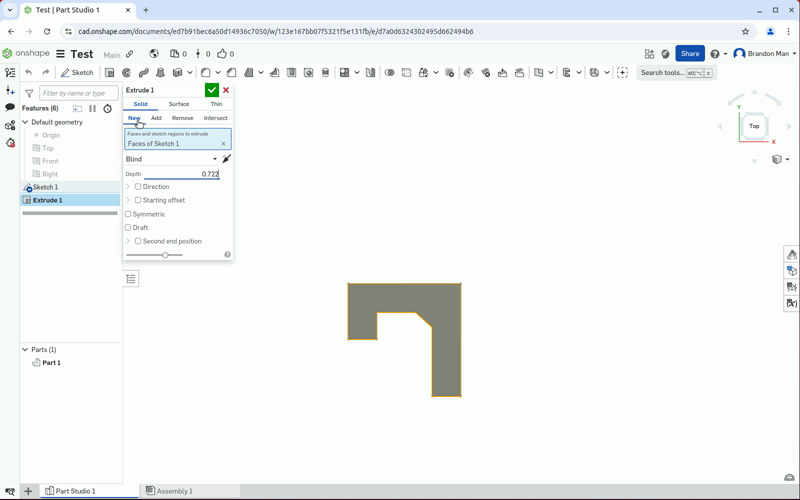
key(enter)
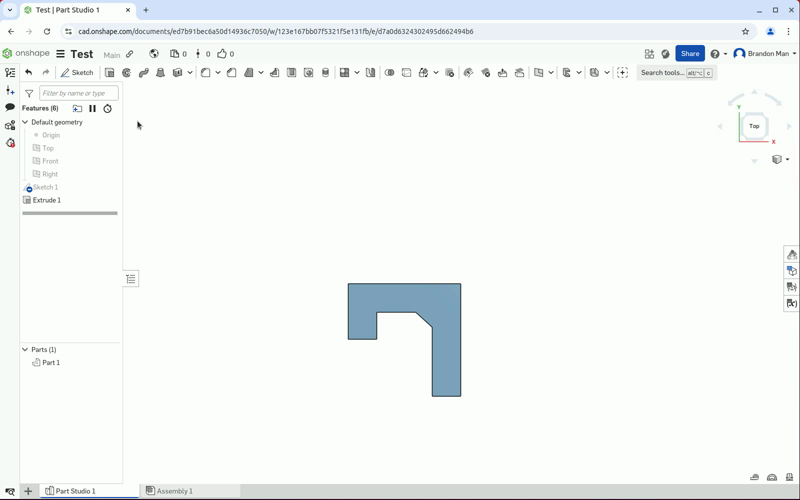
key(shift+h)
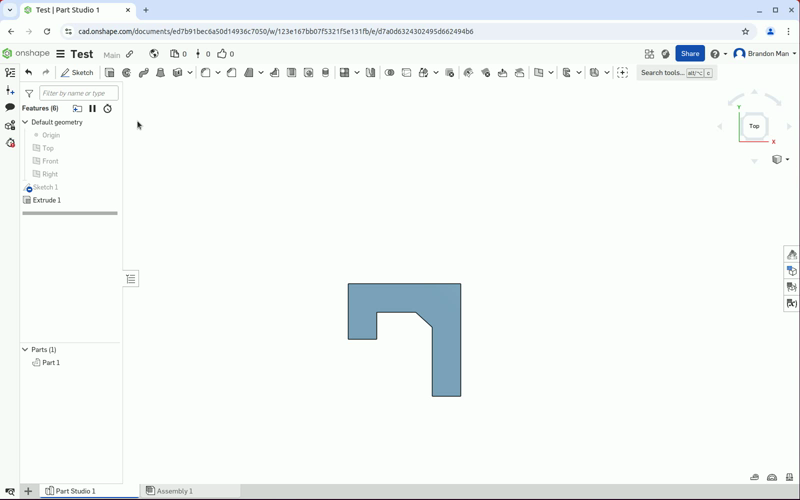
key(shift+h)
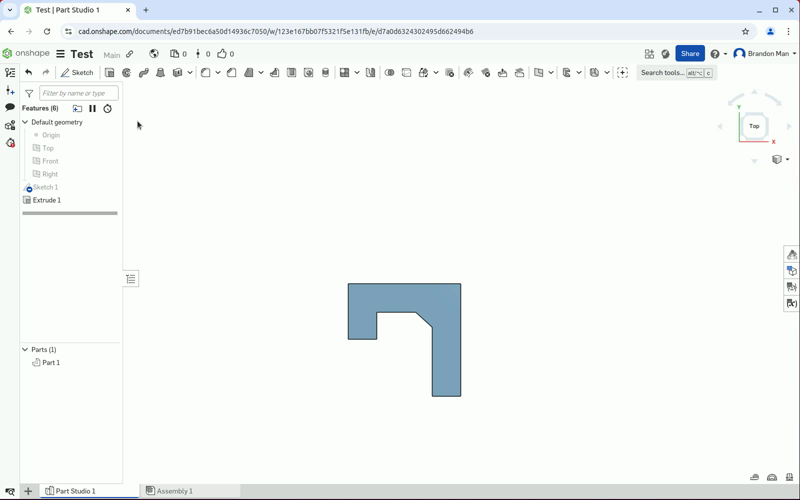
mouse_move(73, 189)
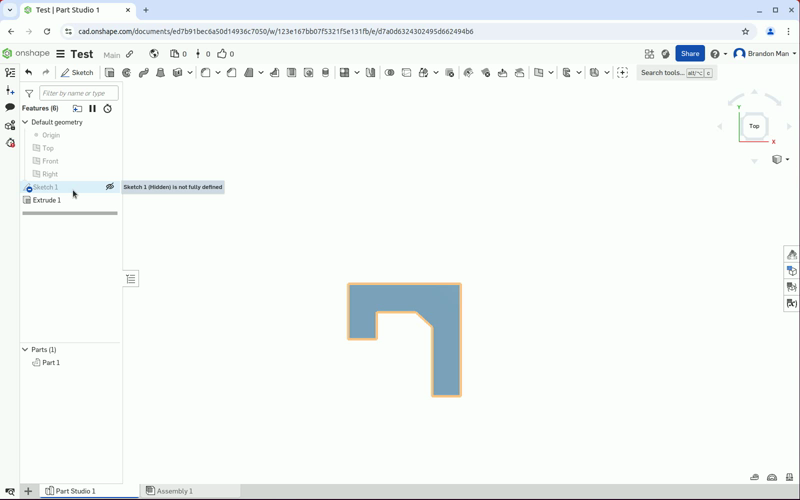
click(73, 189)
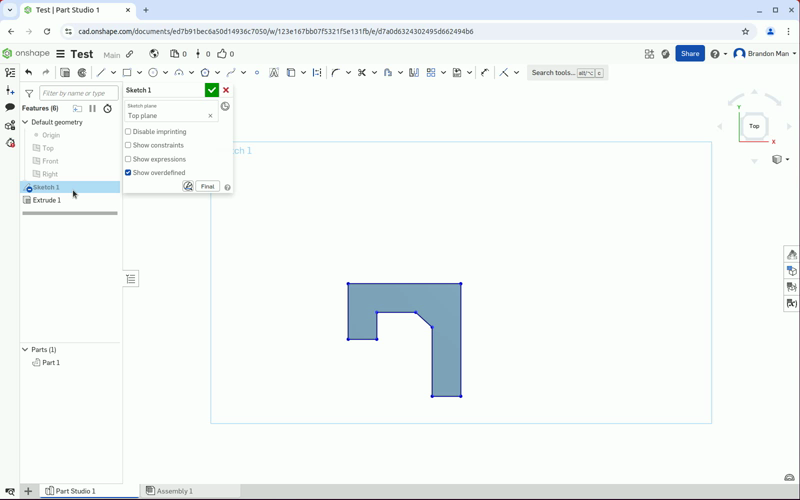
mouse_move(229, 92)
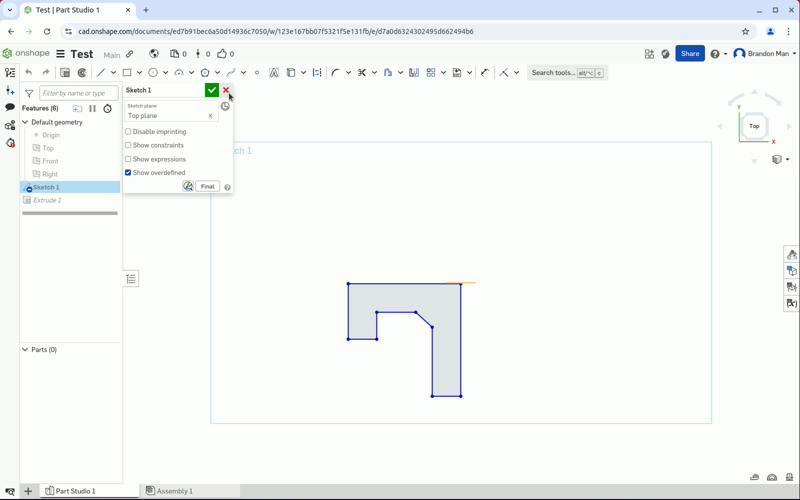
click(229, 92)
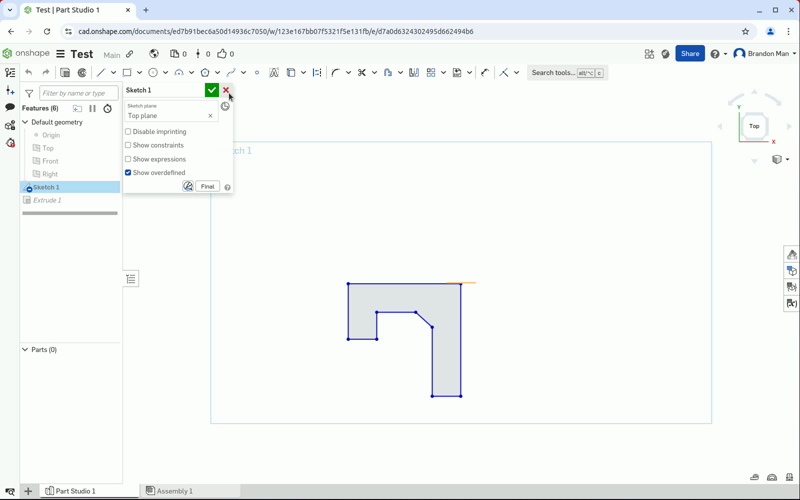
key(shift+s)
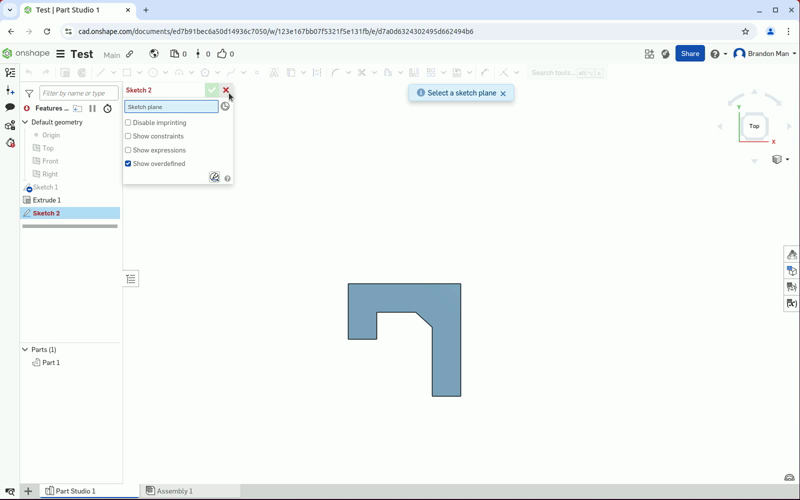
mouse_move(73, 150)
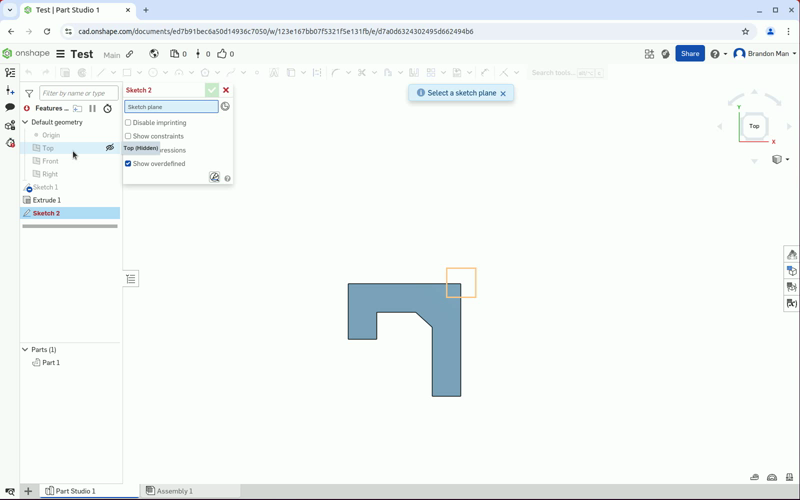
click(73, 150)
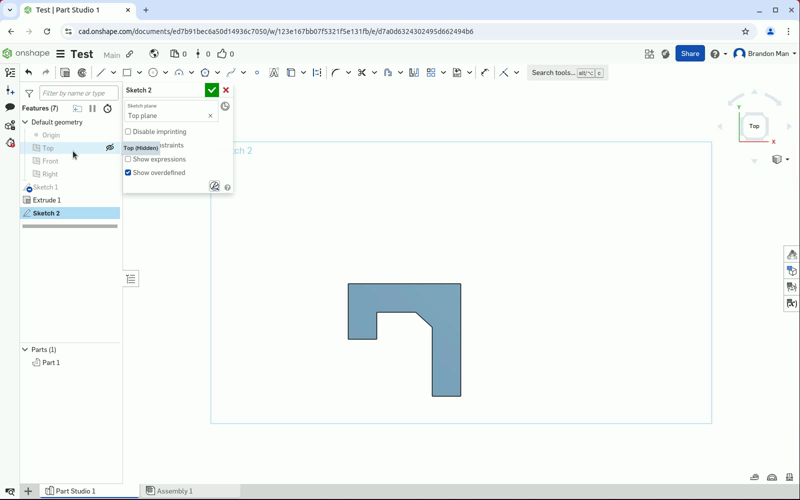
mouse_move(73, 352)
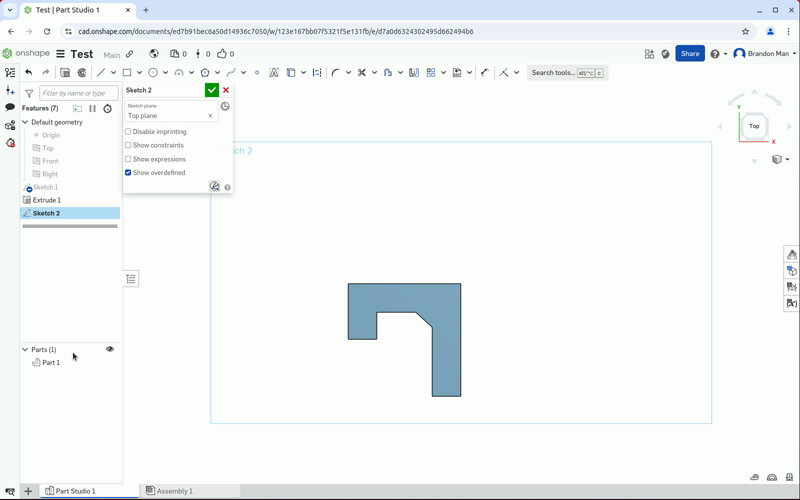
key(y)
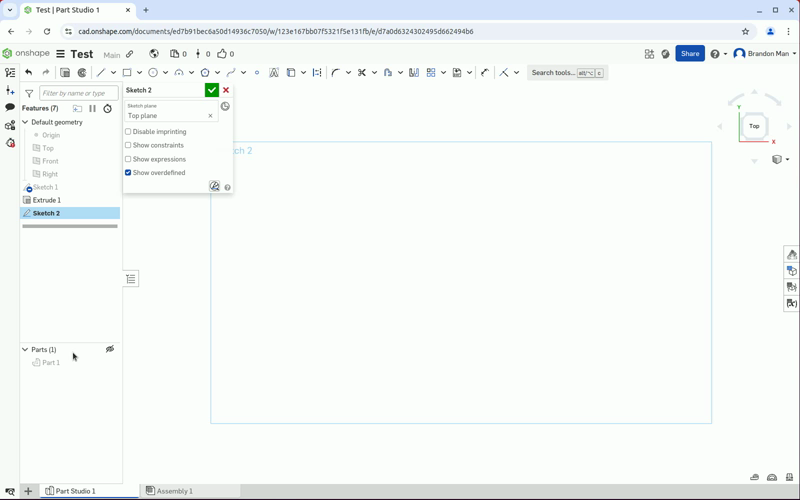
key(l)
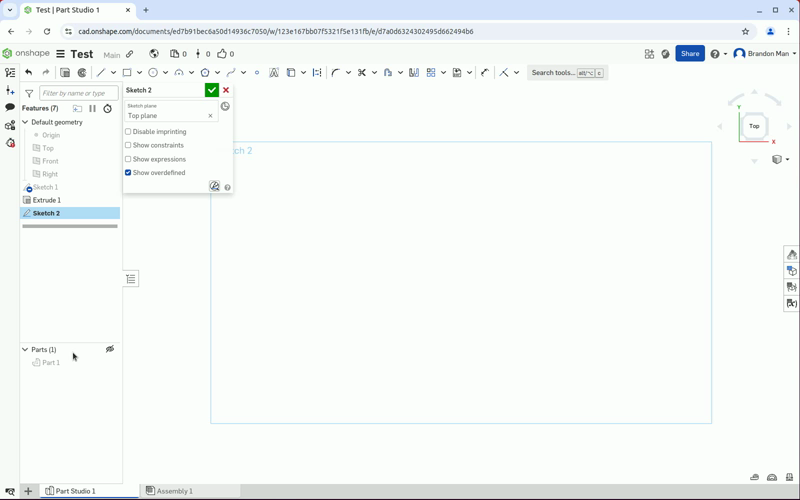
key_down(shift)
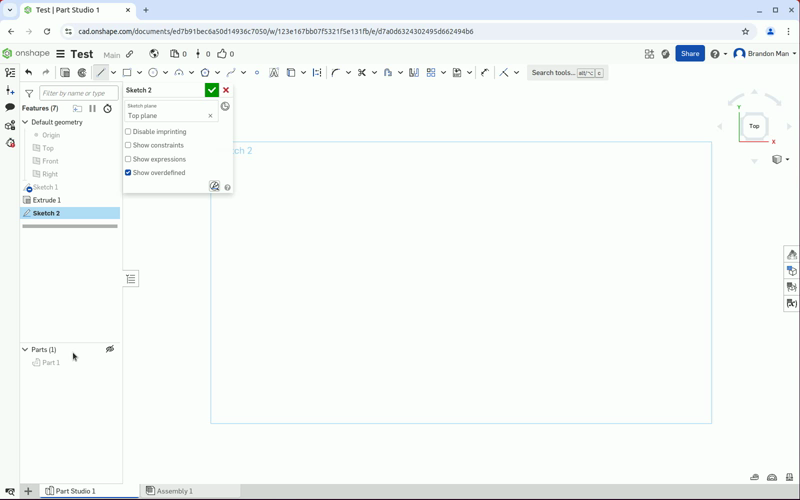
mouse_move(388, 282)
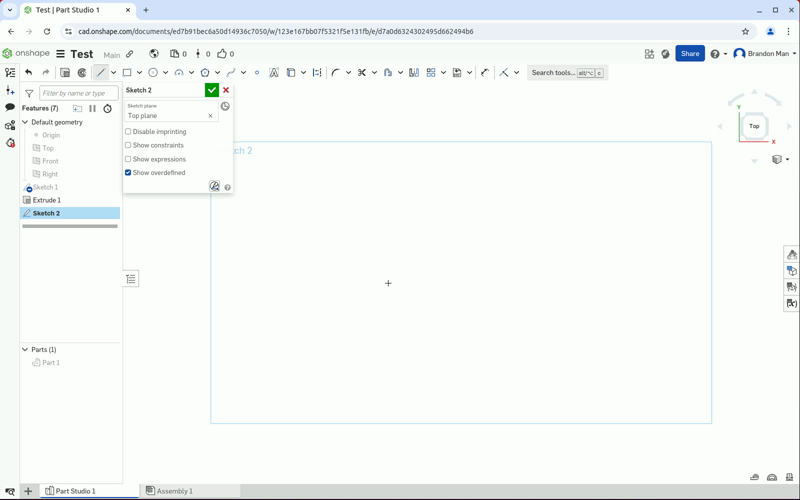
click(388, 282)
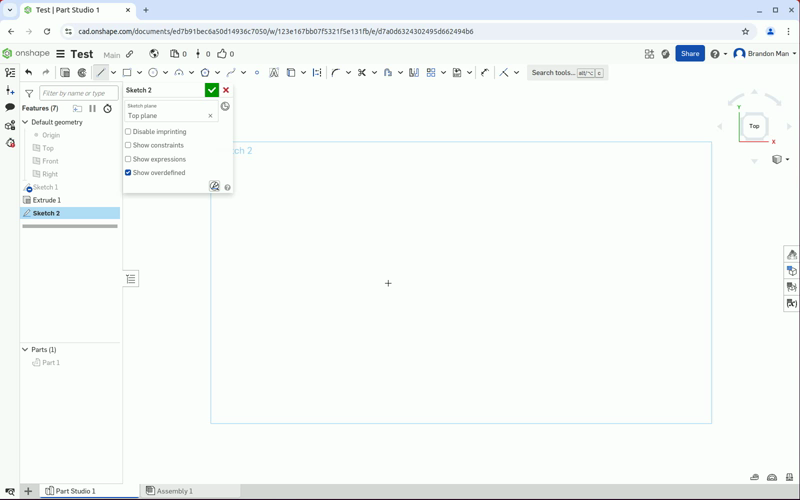
key_up(shift)
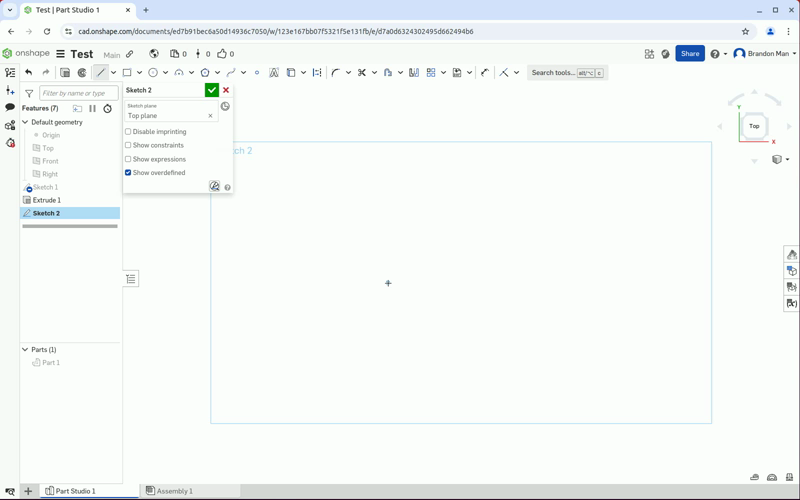
key_down(shift)
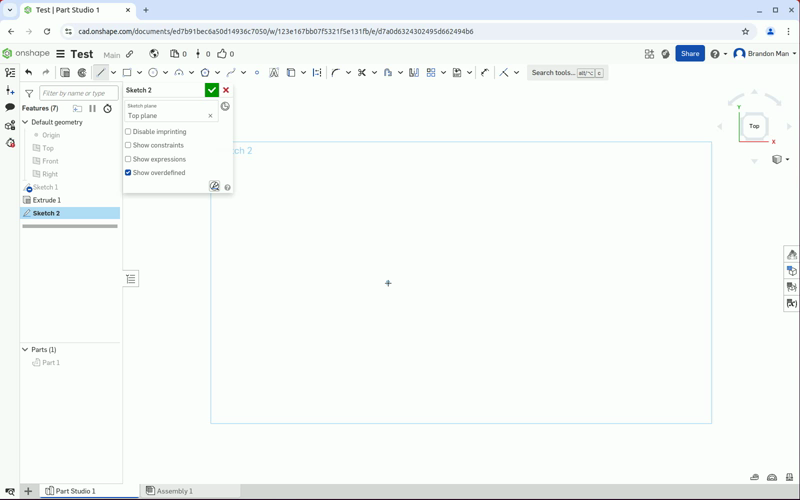
mouse_move(461, 356)
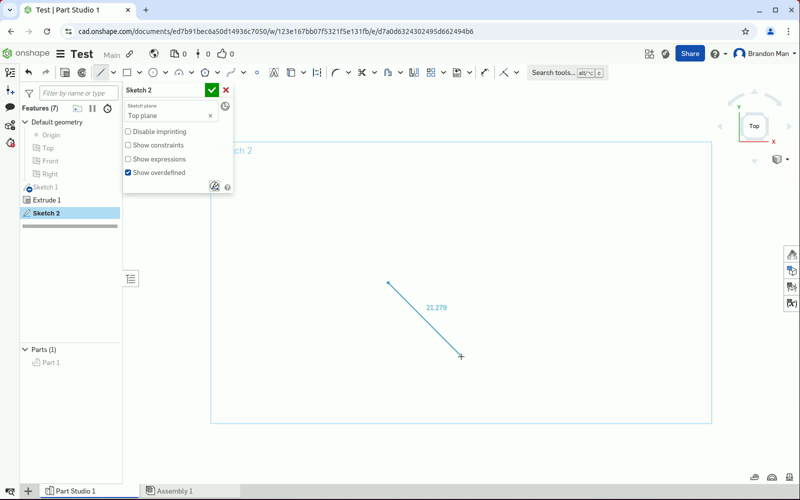
click(461, 356)
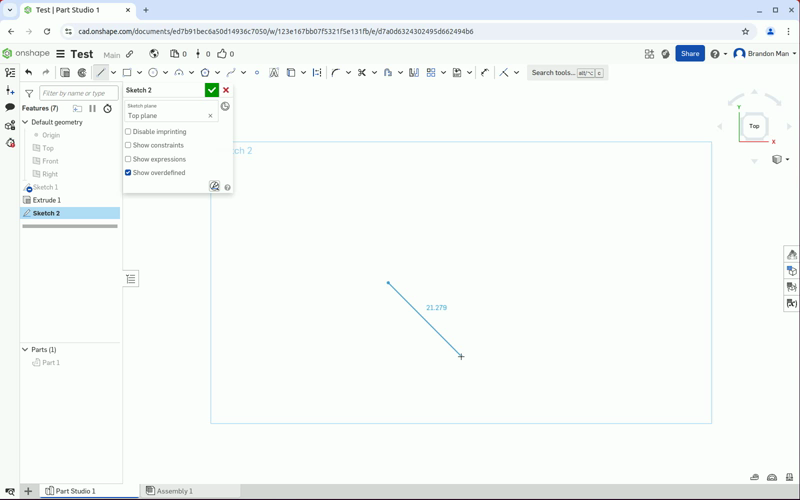
key_up(shift)
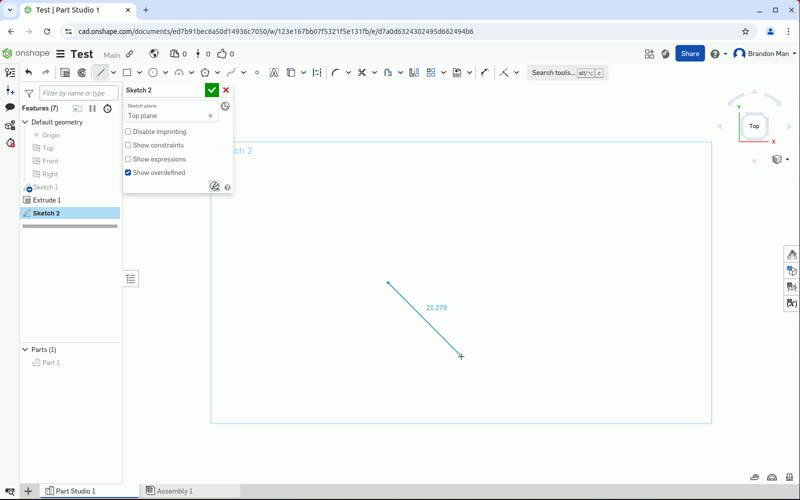
key_down(shift)
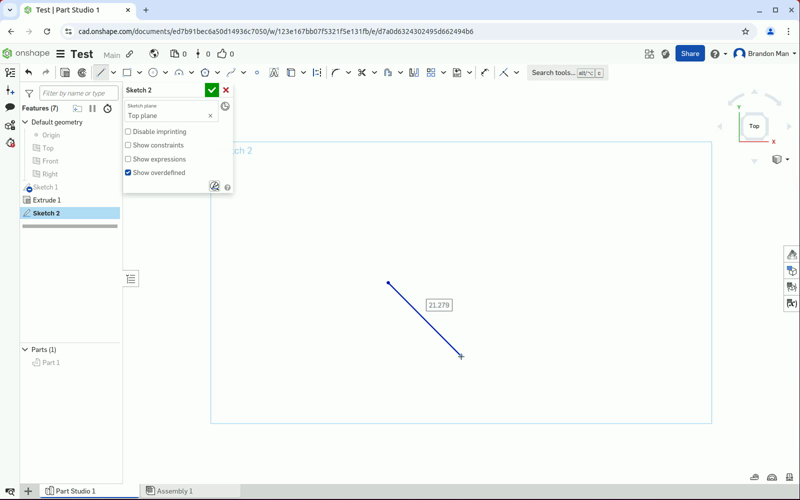
mouse_move(461, 282)
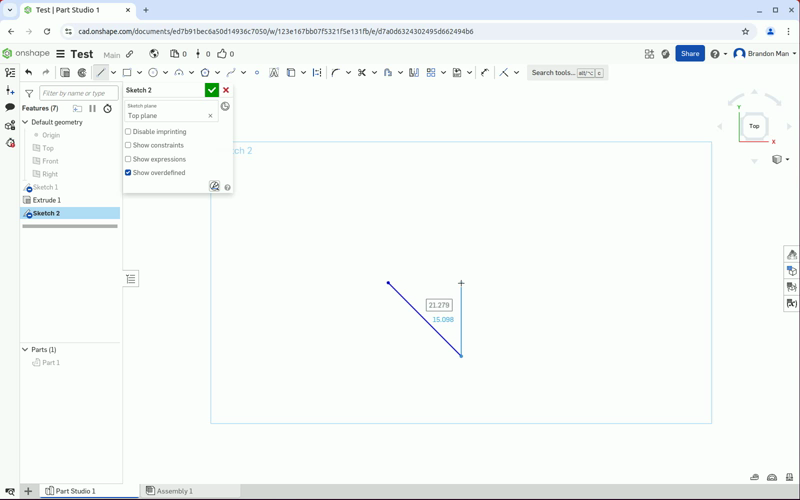
click(461, 282)
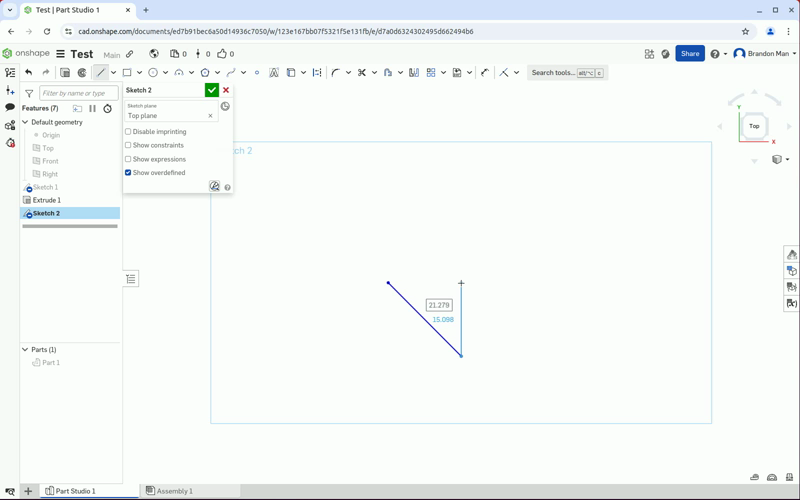
key_up(shift)
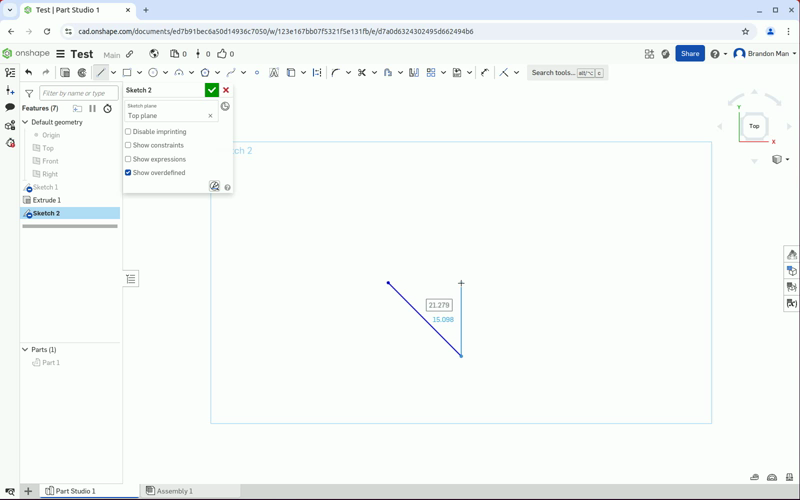
key_down(shift)
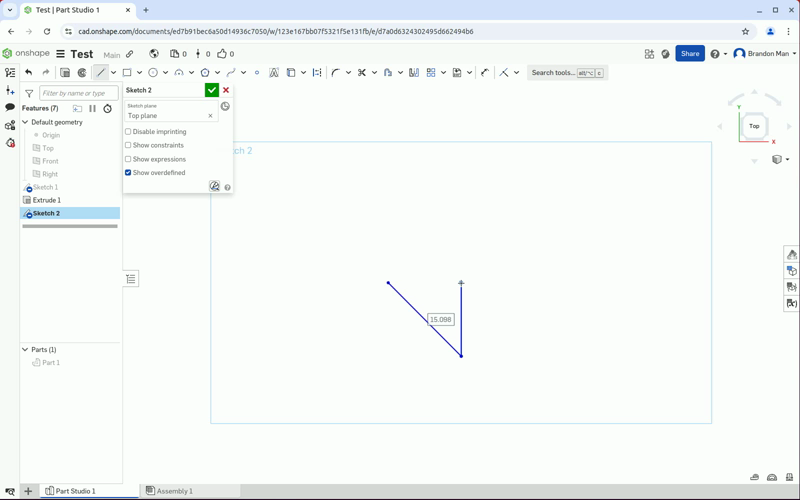
mouse_move(388, 282)
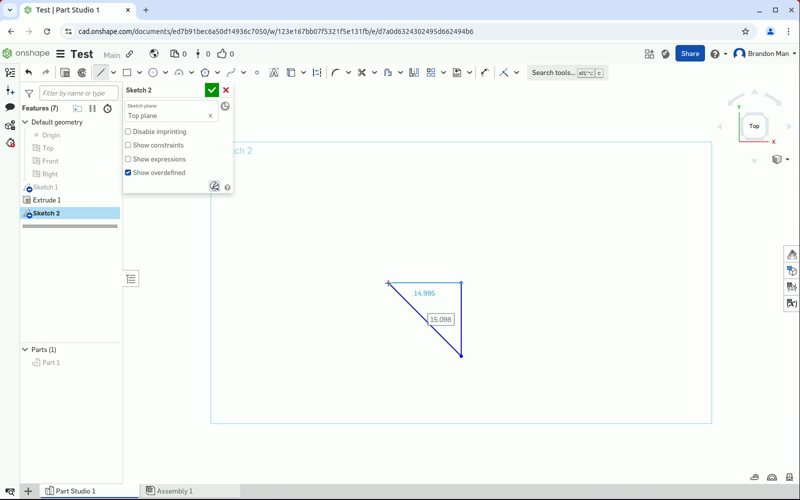
key_up(shift)
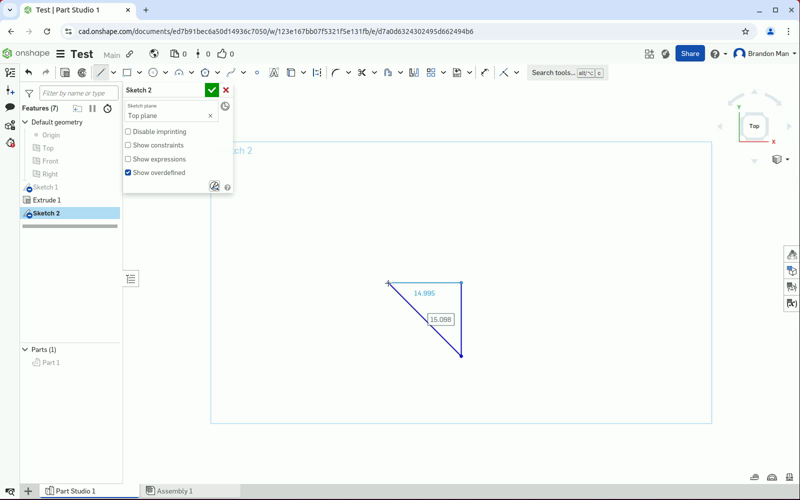
click(388, 282)
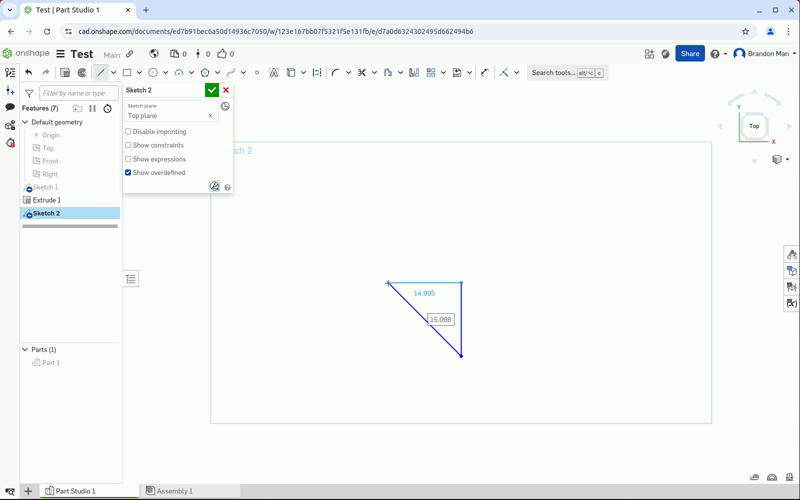
key(esc)
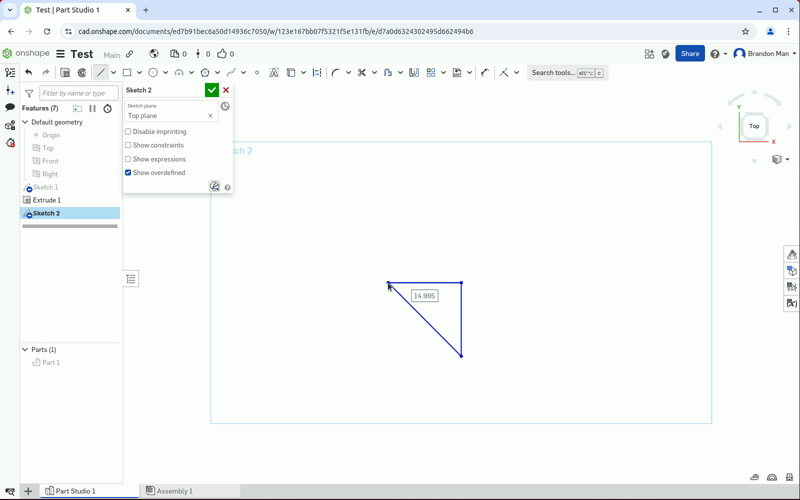
mouse_move(450, 331)
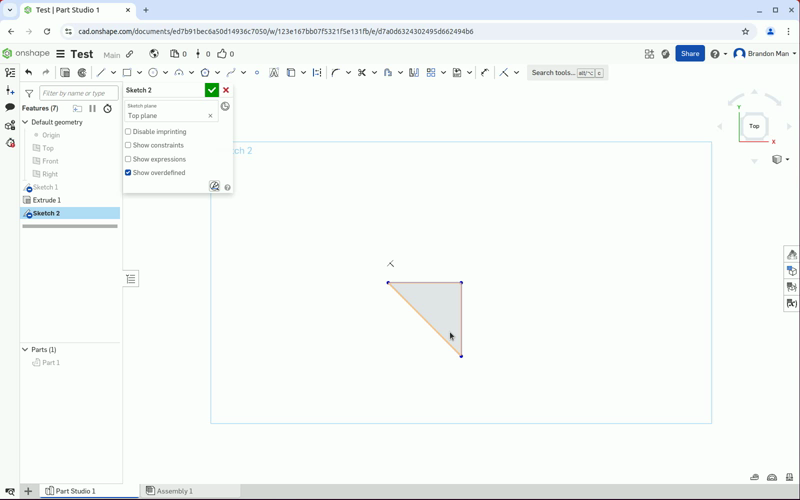
click(450, 331)
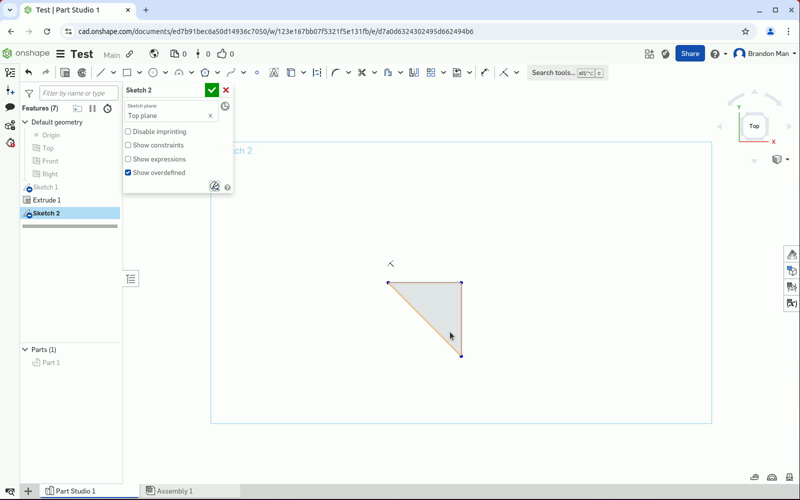
mouse_move(73, 352)
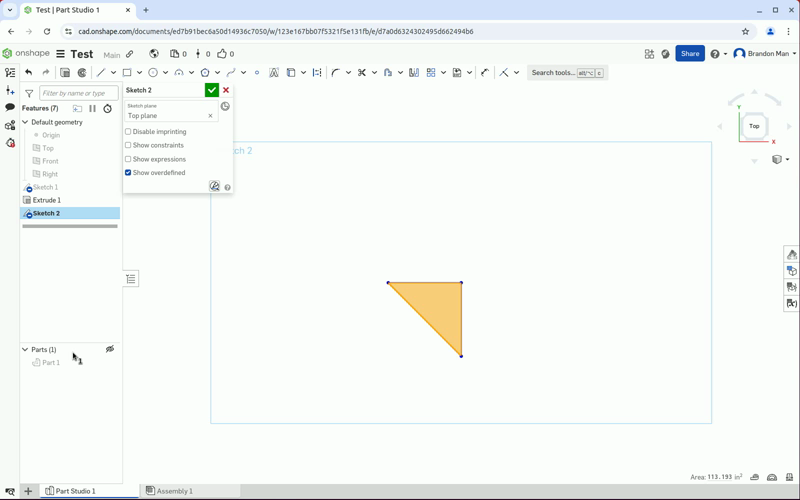
key(shift+y)
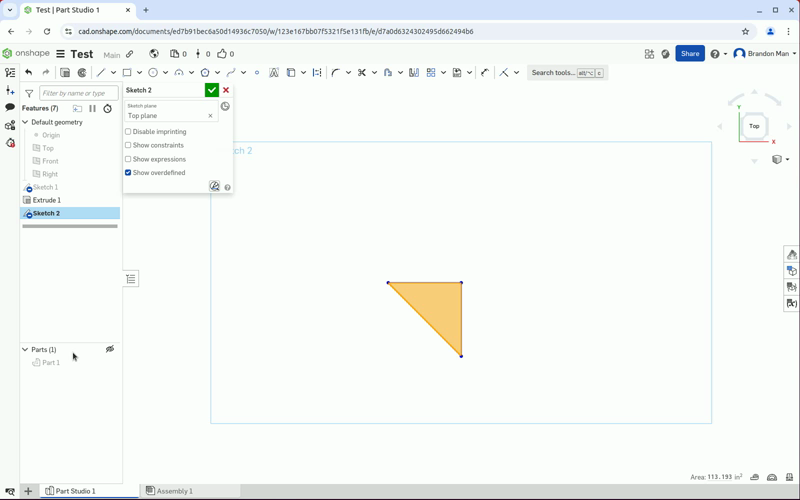
key(shift+e)
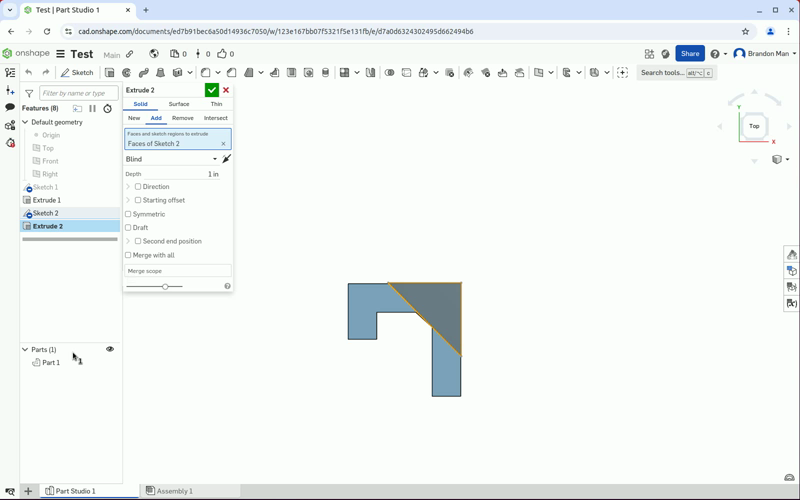
mouse_move(143, 106)
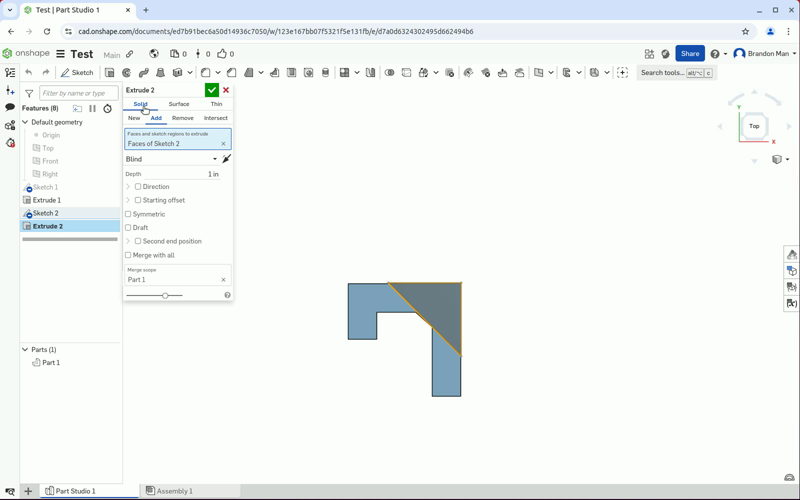
click(143, 106)
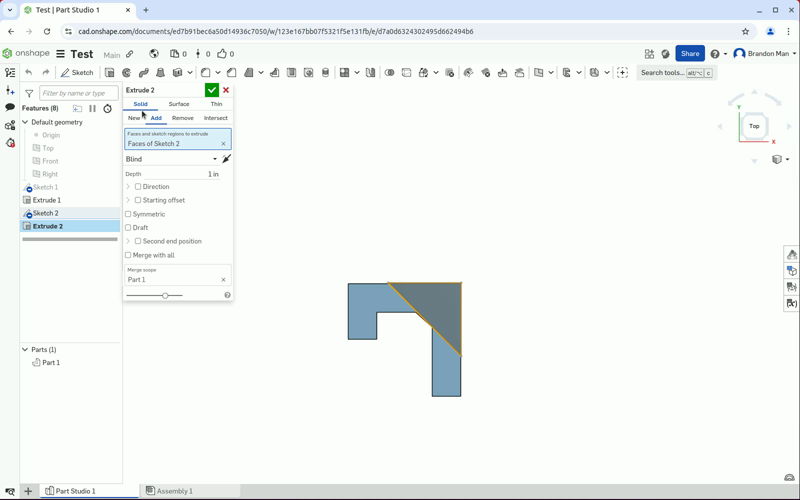
mouse_move(137, 120)
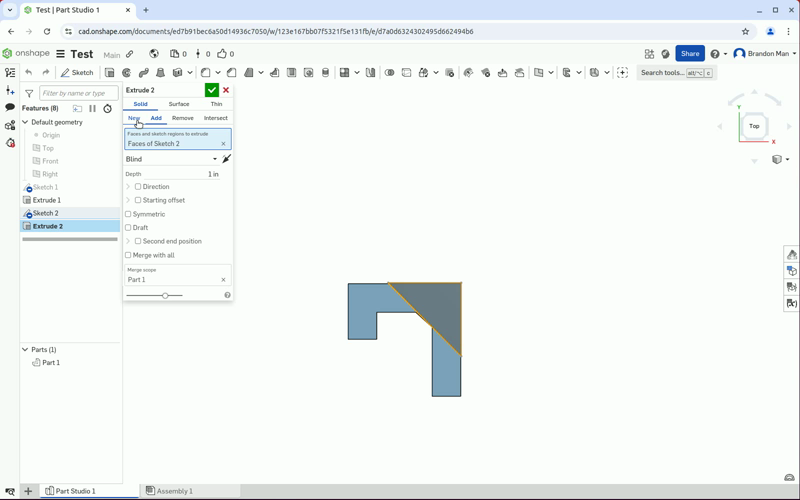
click(137, 120)
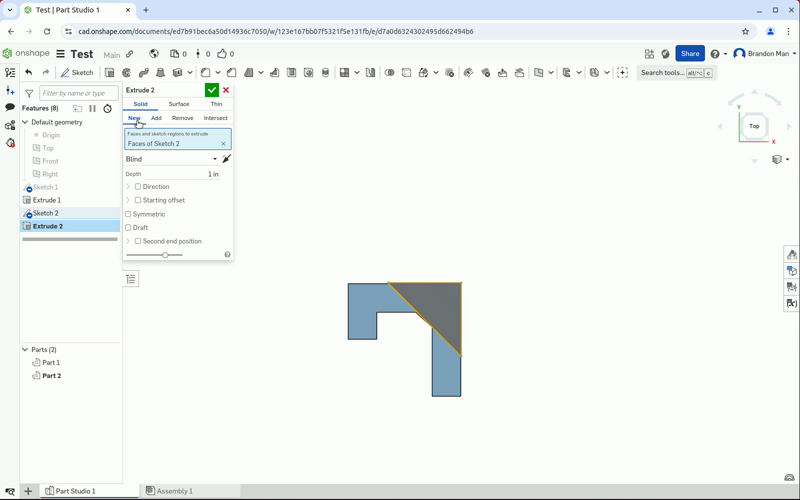
key(tab, 4)
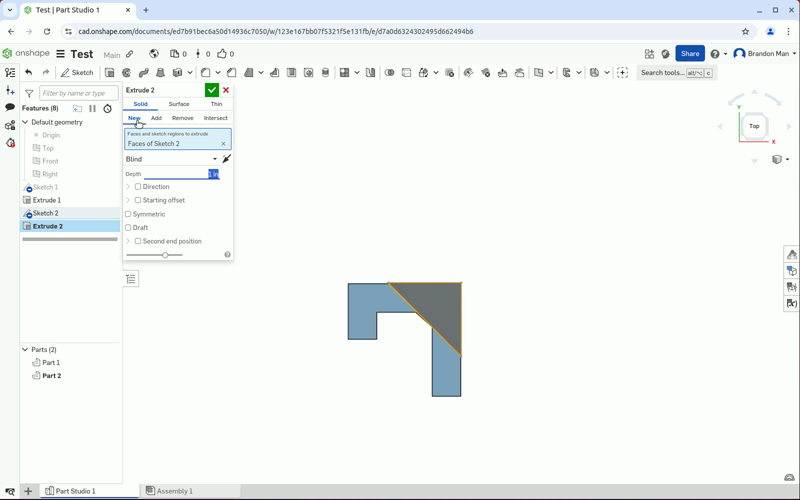
text(1.204)
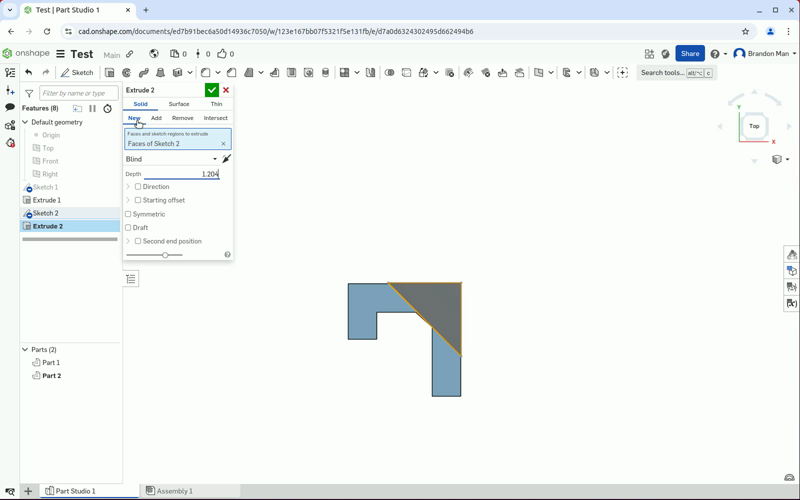
key(enter)
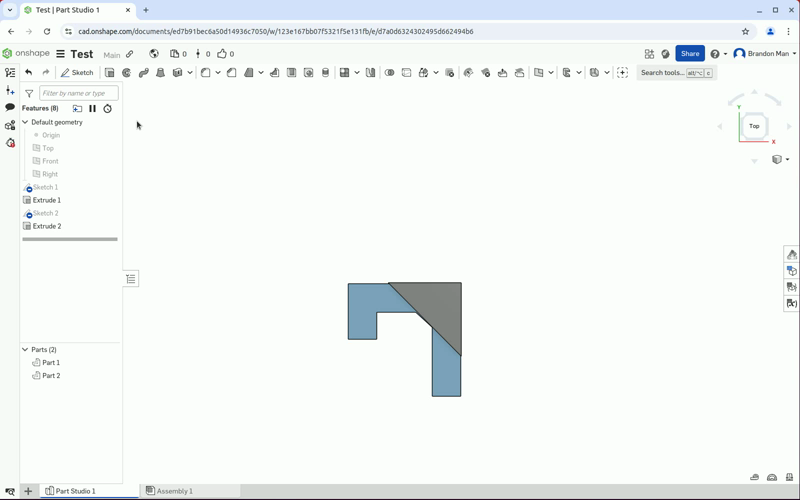
key(shift+h)
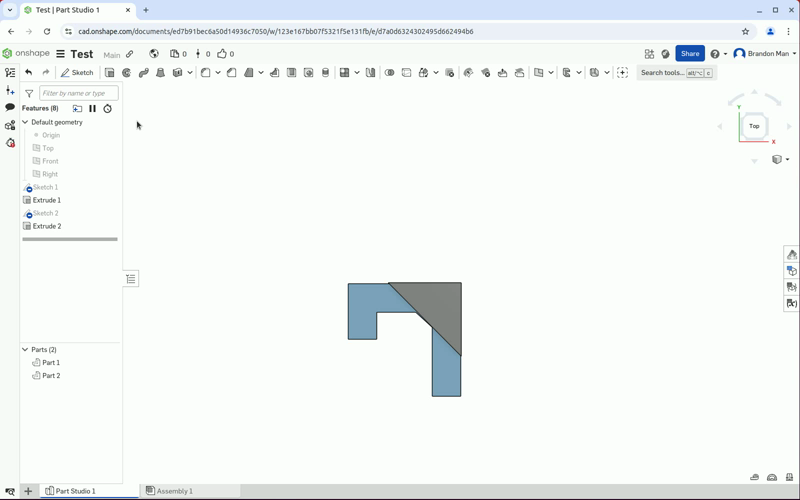
key(shift+h)
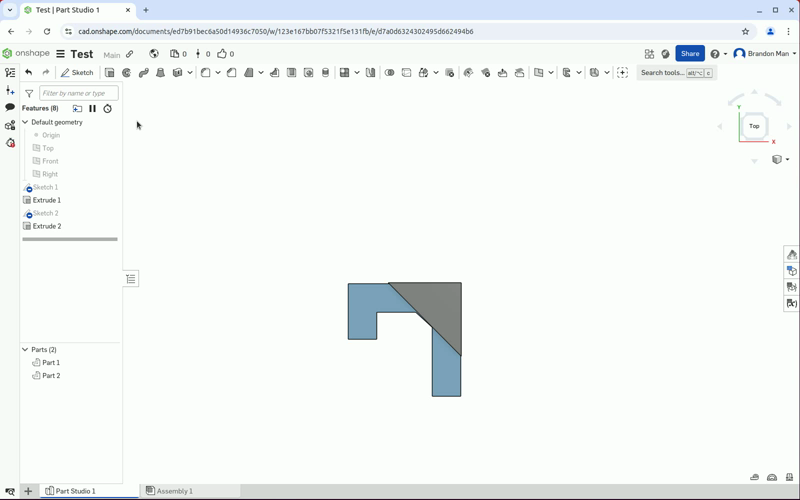
mouse_move(73, 189)
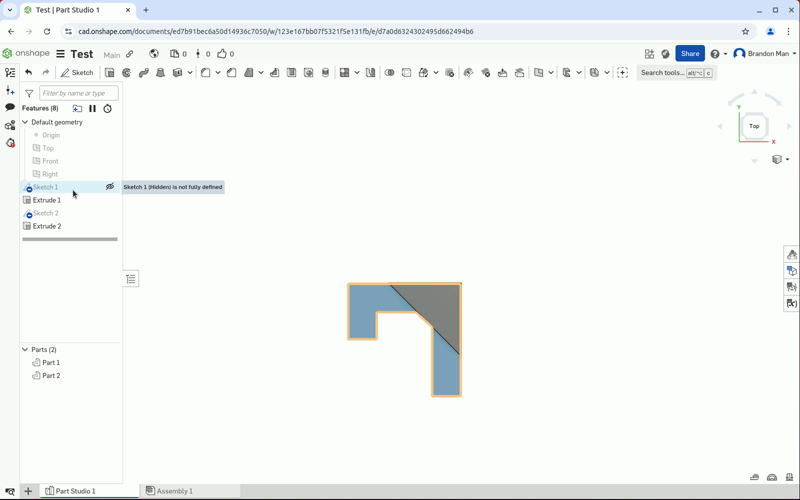
click(73, 189)
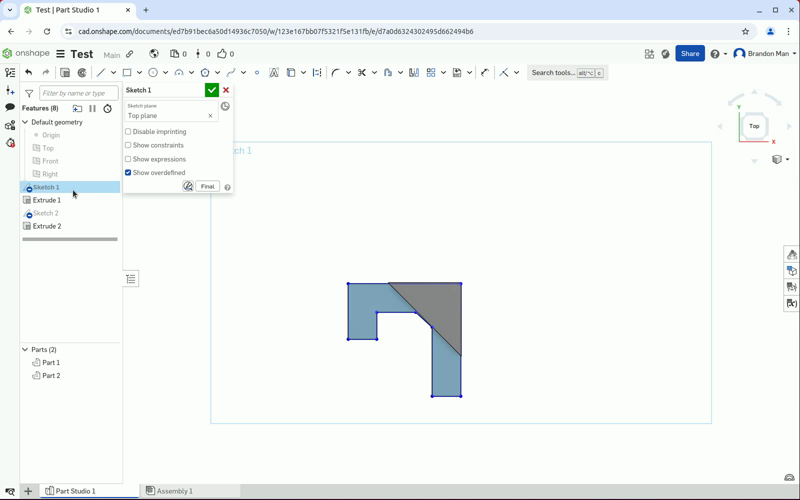
mouse_move(229, 92)
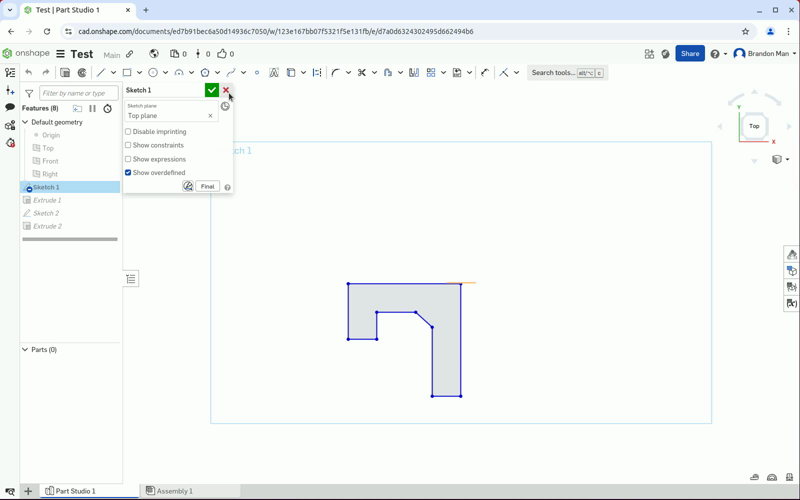
click(229, 92)
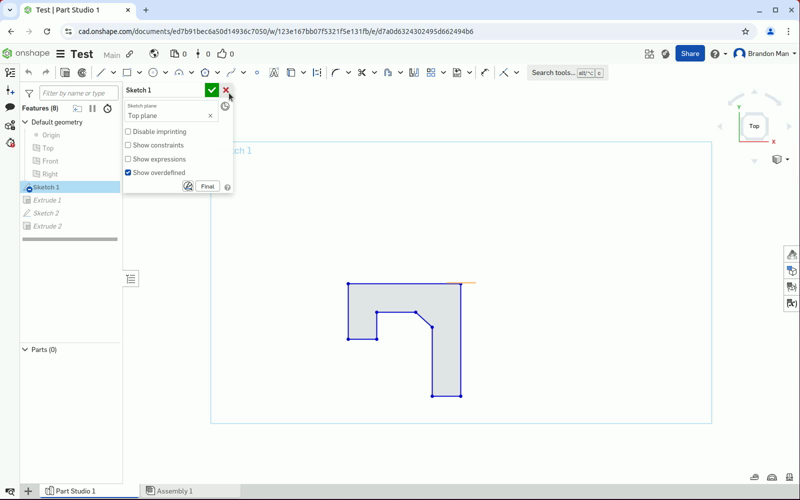
key(shift+s)
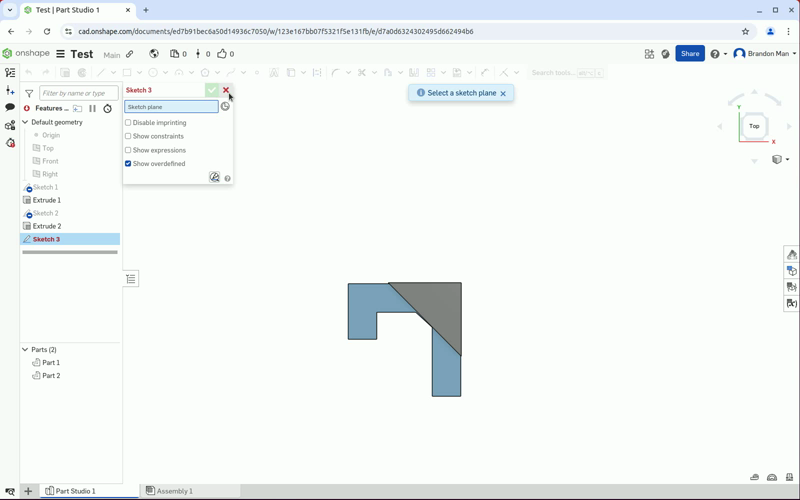
mouse_move(73, 150)
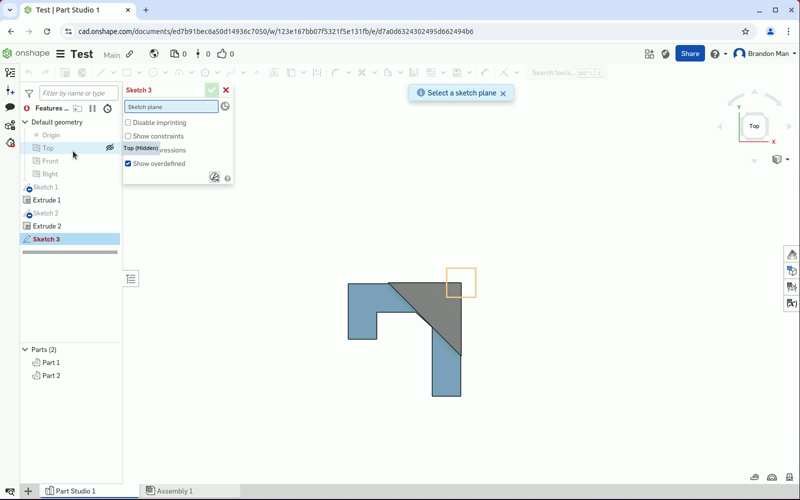
click(73, 150)
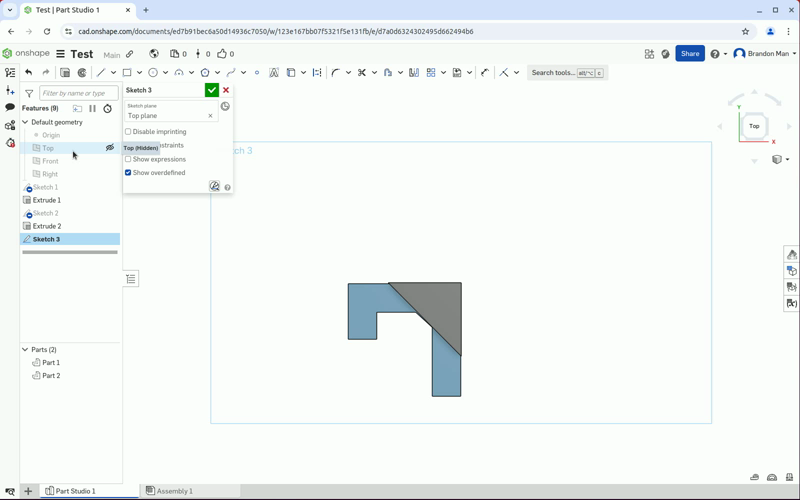
mouse_move(73, 352)
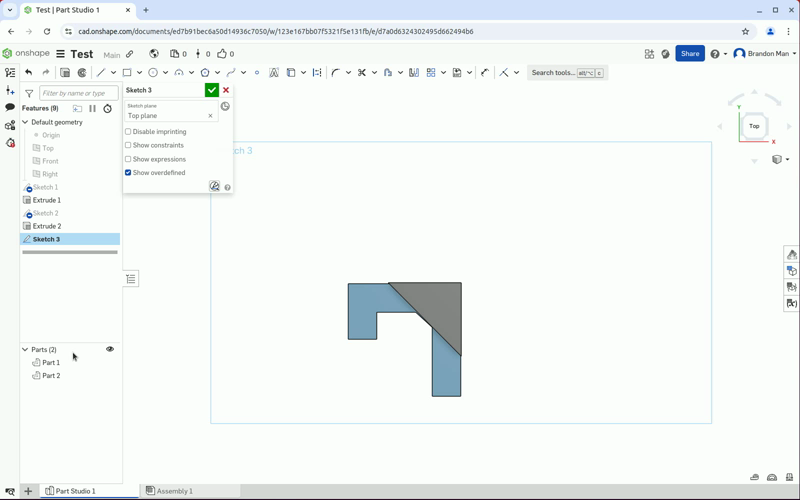
key(y)
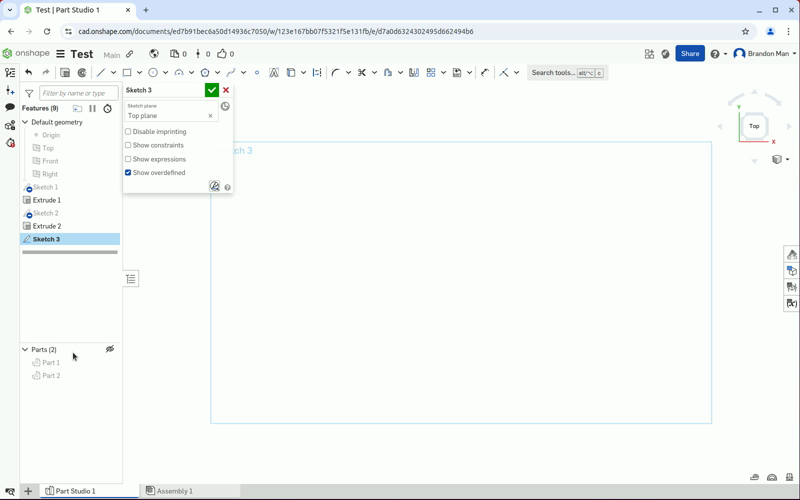
key(l)
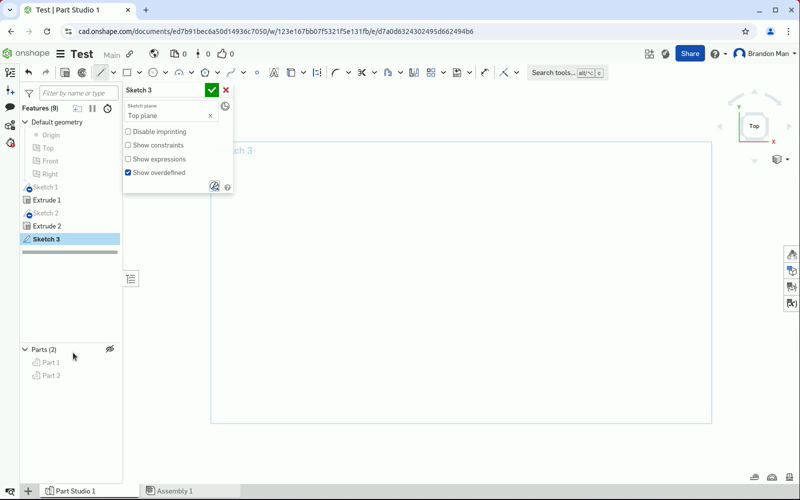
key_down(shift)
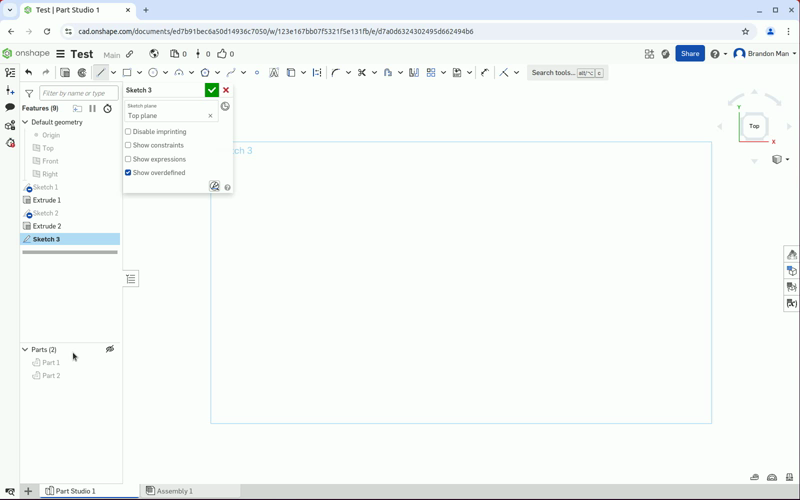
mouse_move(416, 282)
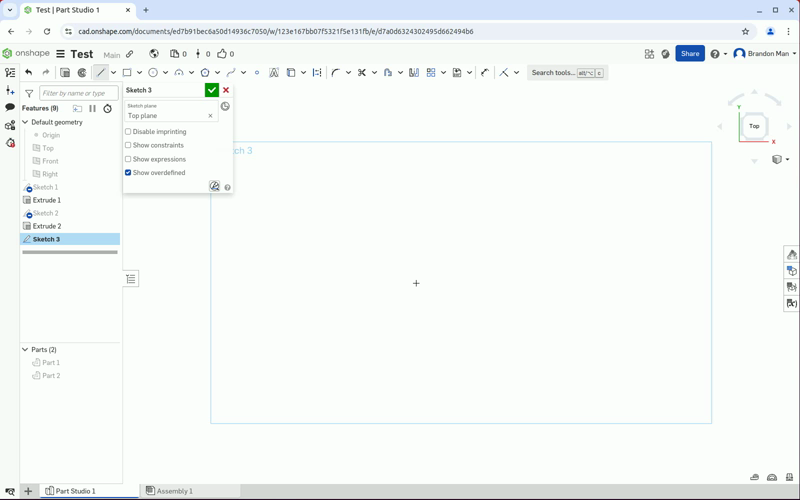
click(416, 282)
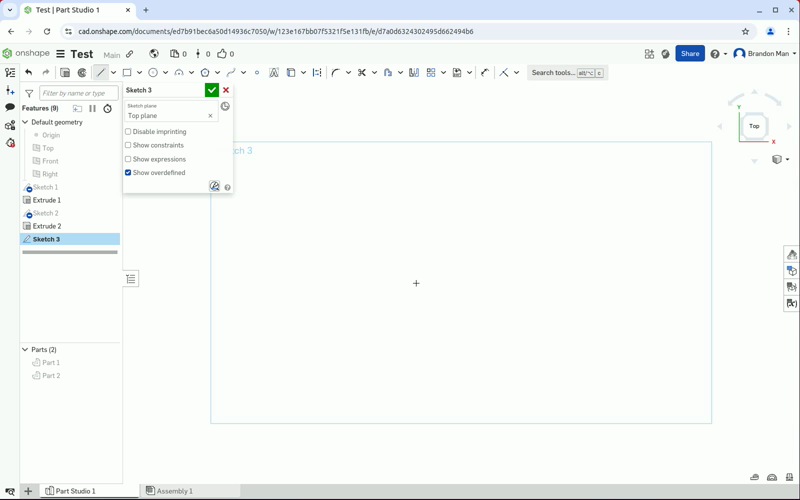
key_up(shift)
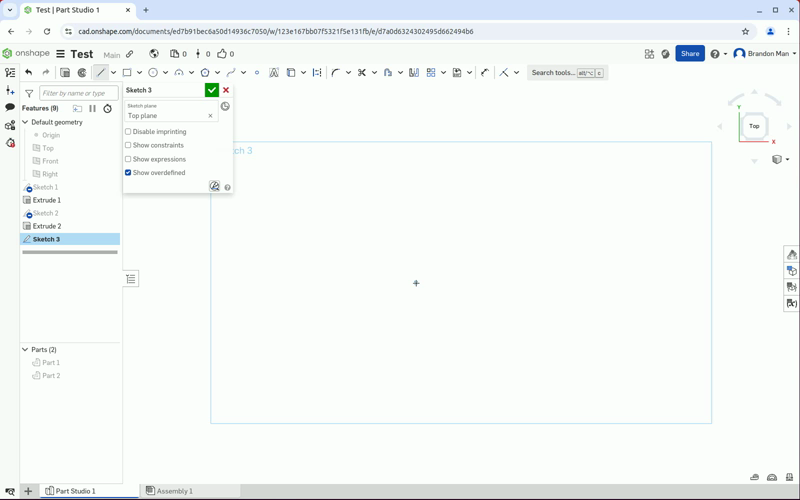
key_down(shift)
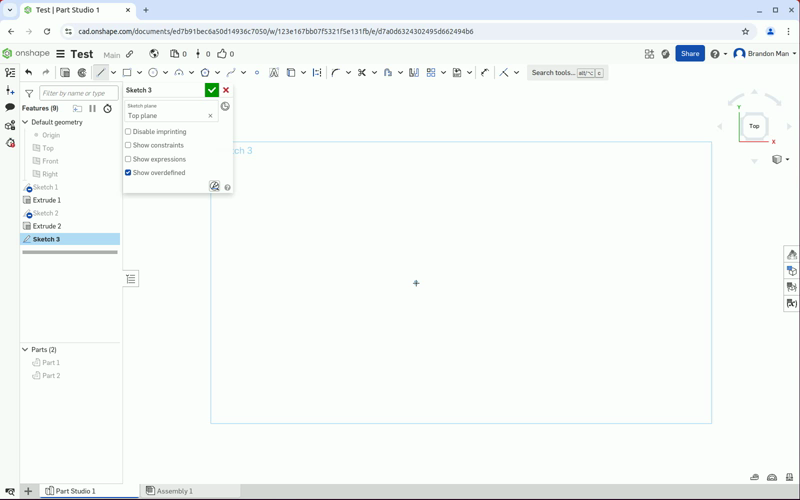
mouse_move(461, 328)
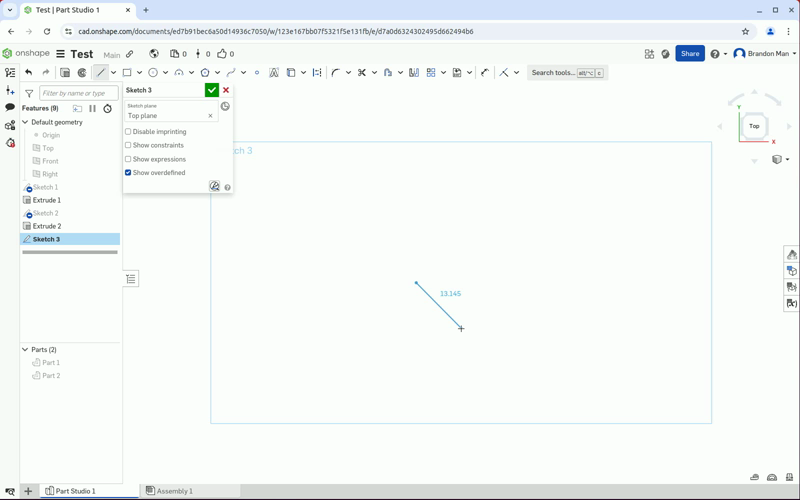
click(461, 328)
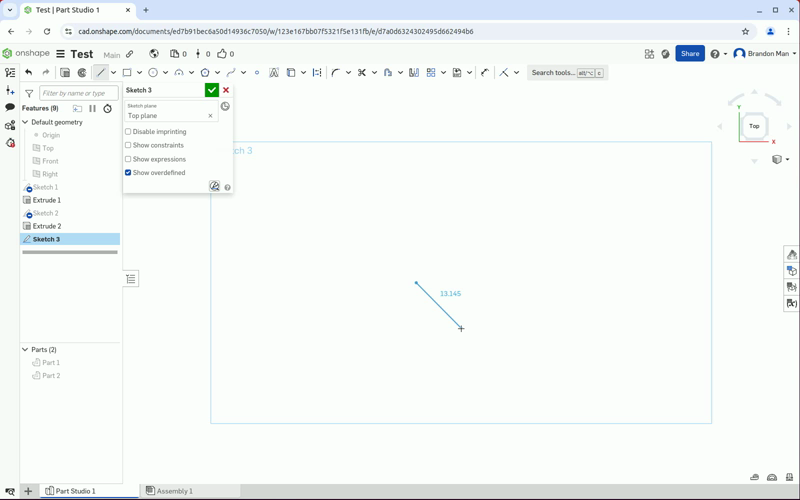
key_up(shift)
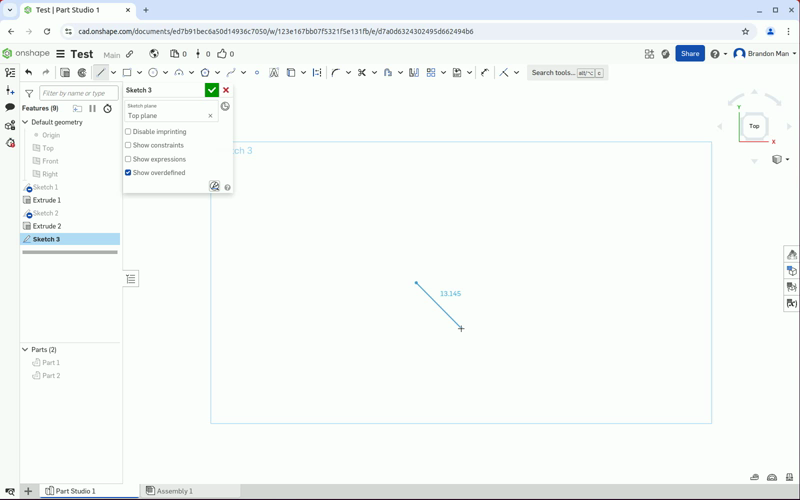
key_down(shift)
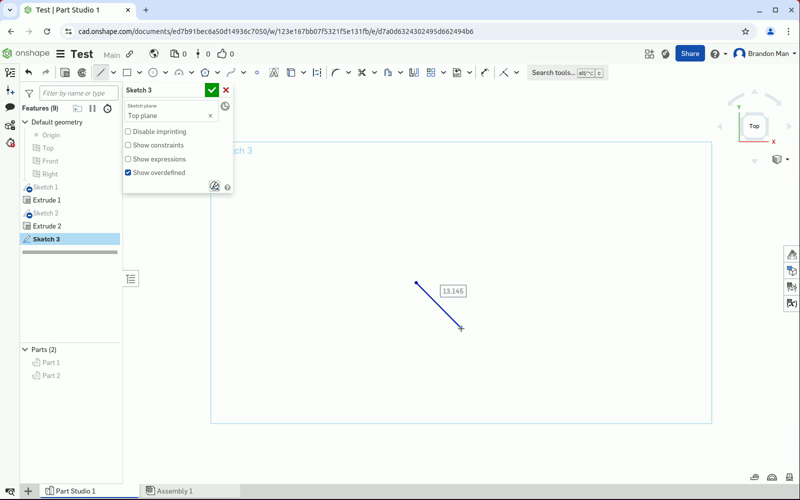
mouse_move(491, 328)
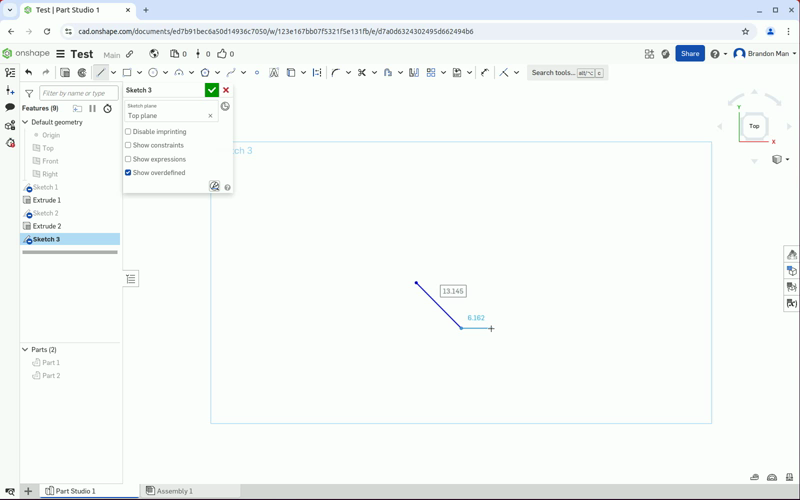
mouse_move(461, 282)
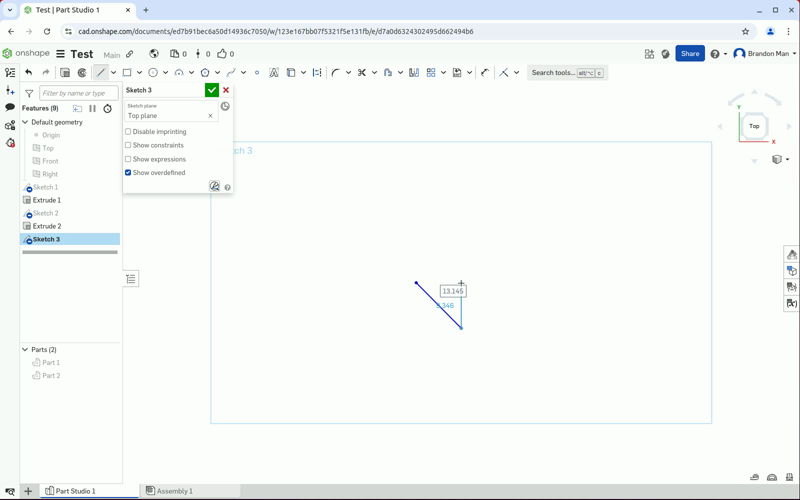
click(461, 282)
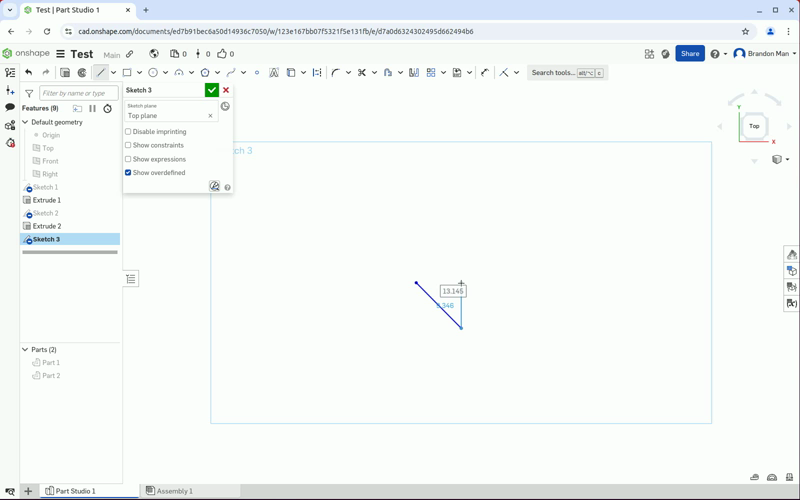
key_up(shift)
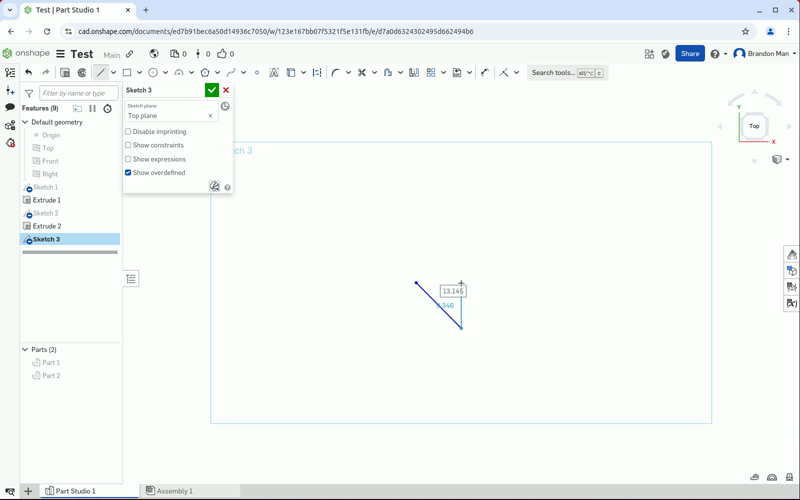
mouse_move(491, 282)
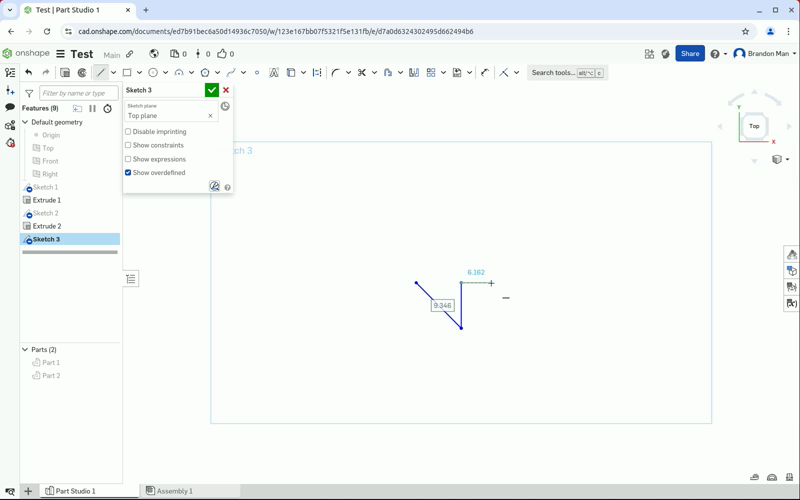
key_down(shift)
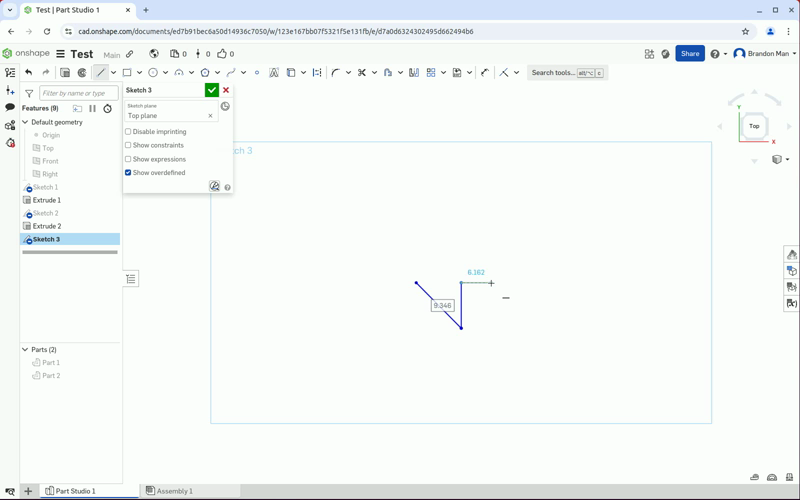
mouse_move(416, 282)
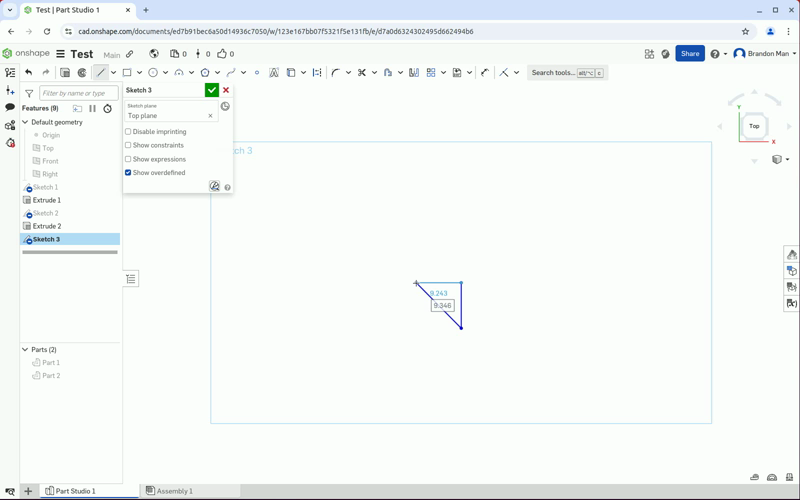
key_up(shift)
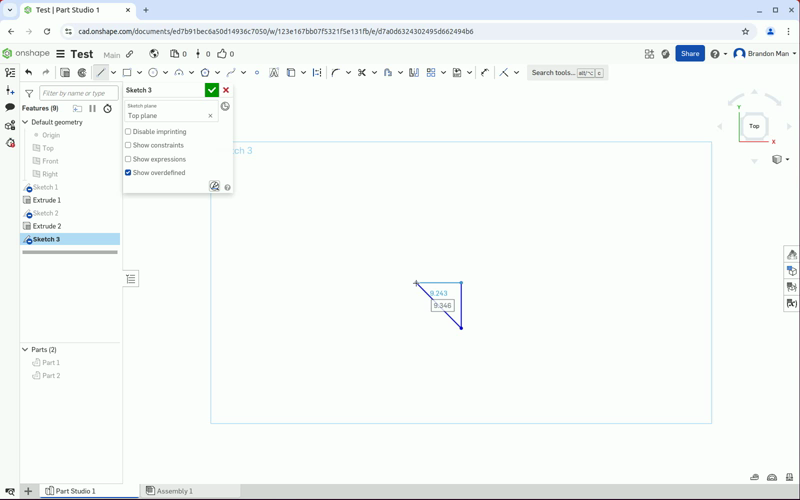
click(416, 282)
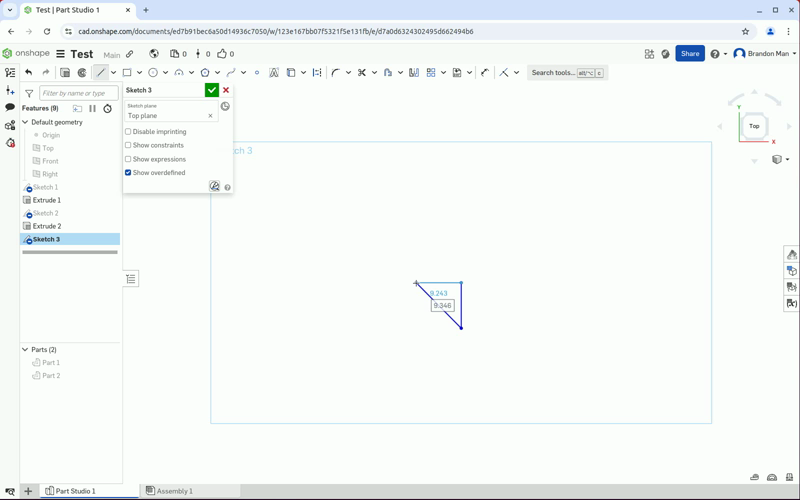
key(esc)
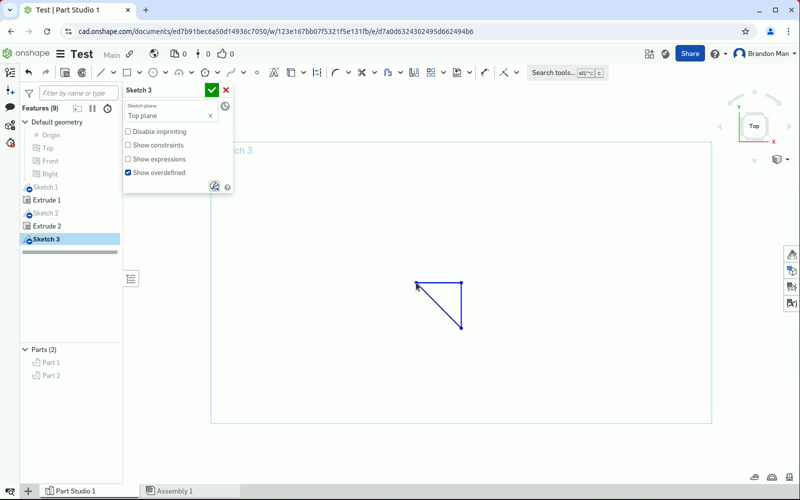
mouse_move(459, 314)
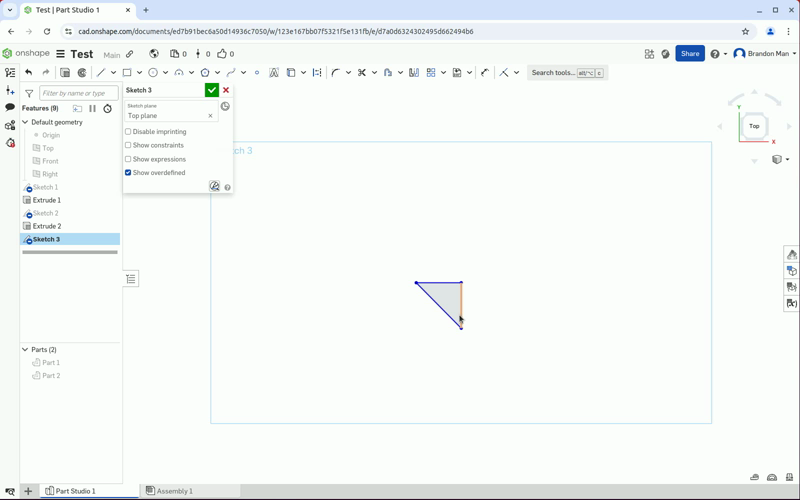
scroll(6)
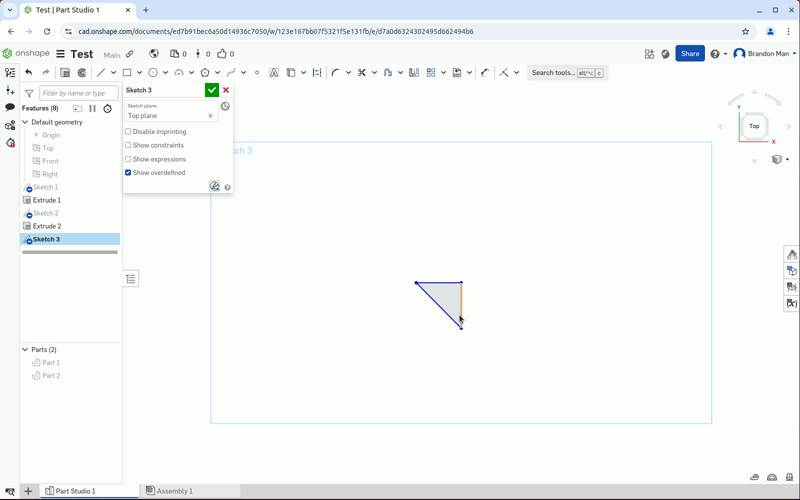
scroll(6)
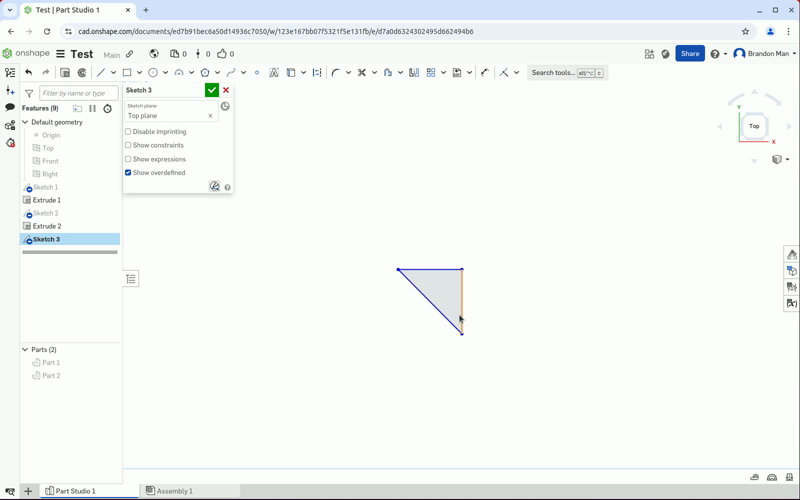
scroll(6)
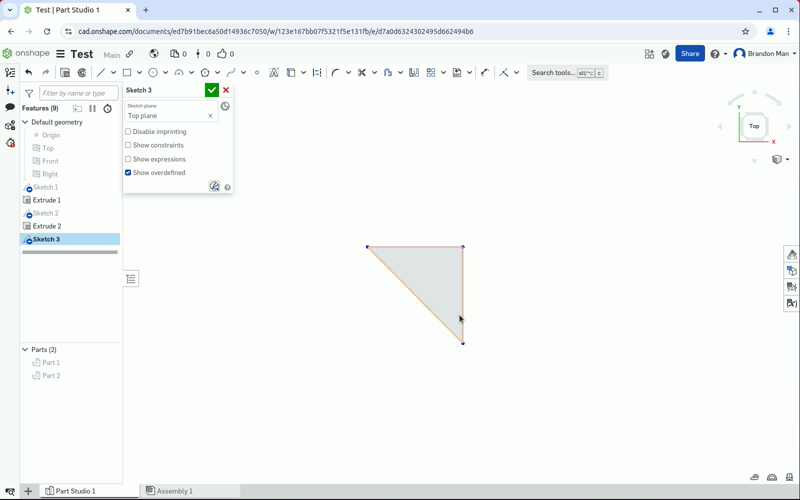
scroll(6)
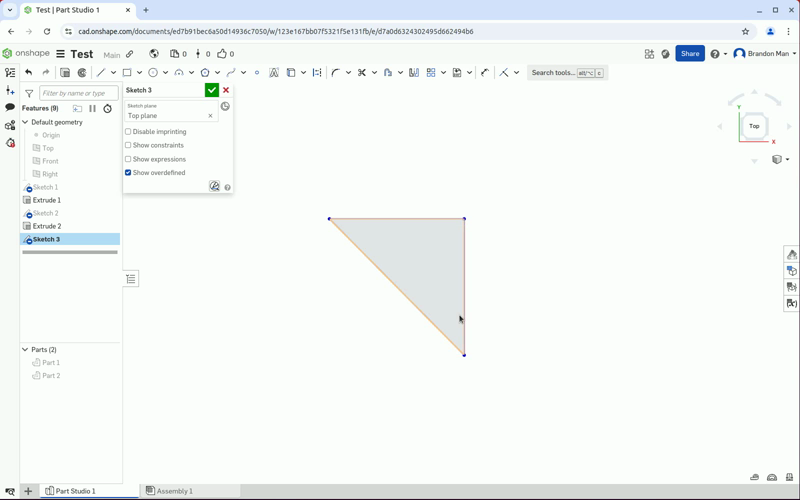
scroll(6)
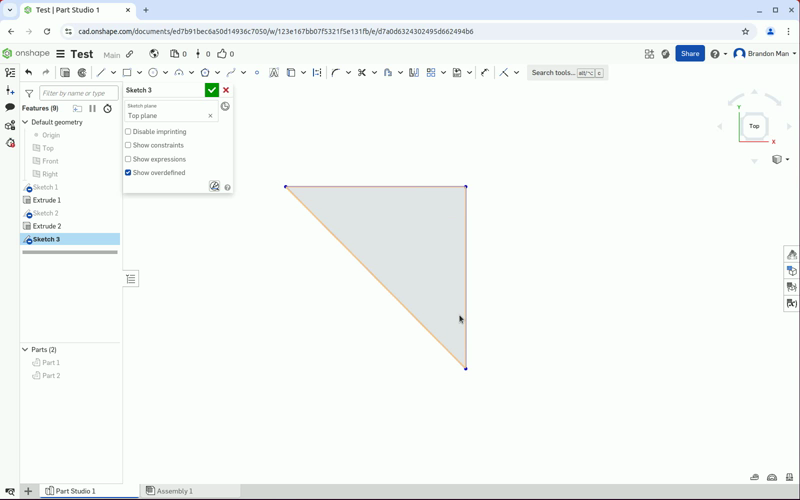
scroll(6)
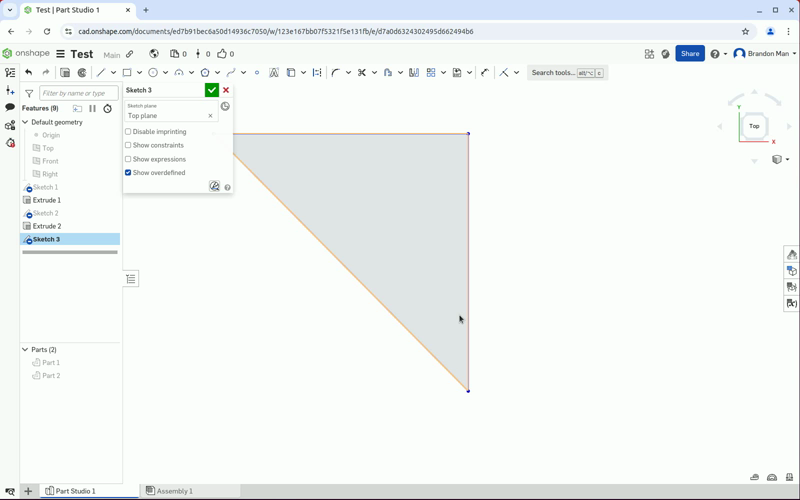
scroll(6)
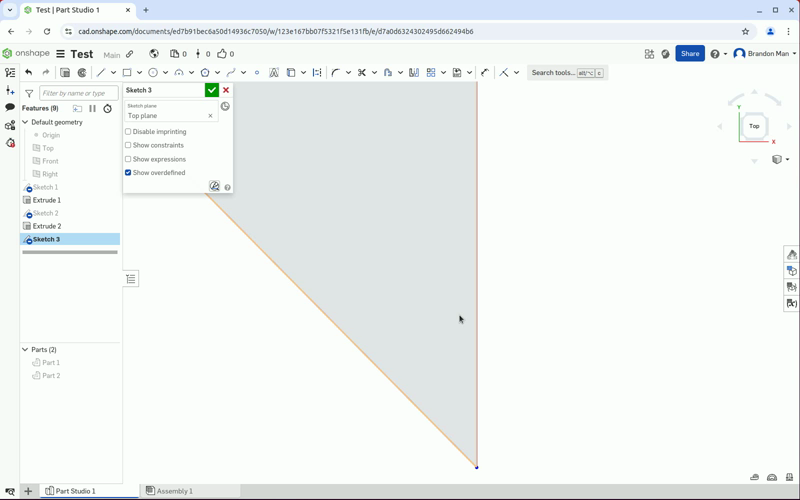
click(459, 314)
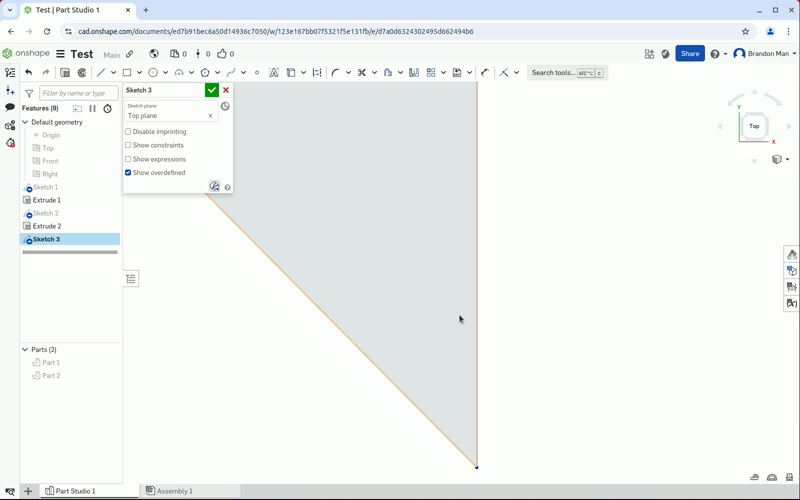
scroll(-6)
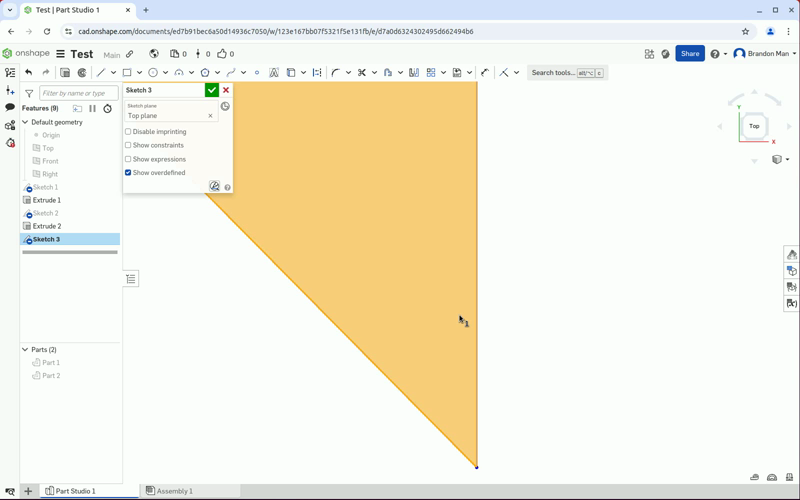
scroll(-6)
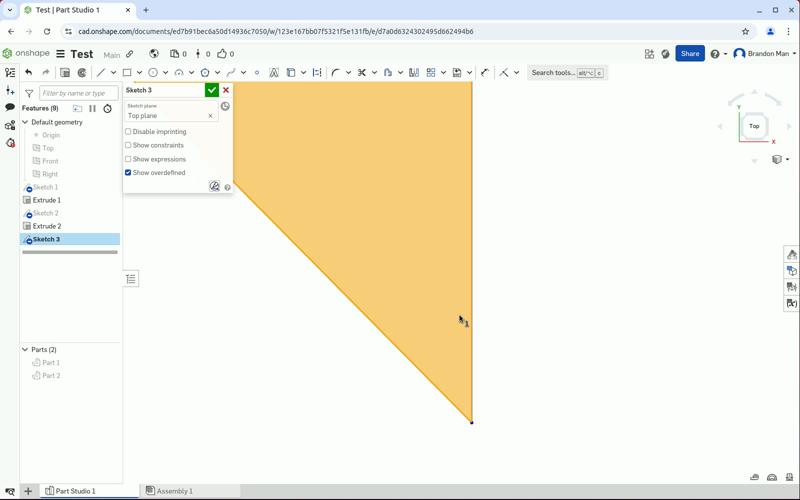
scroll(-6)
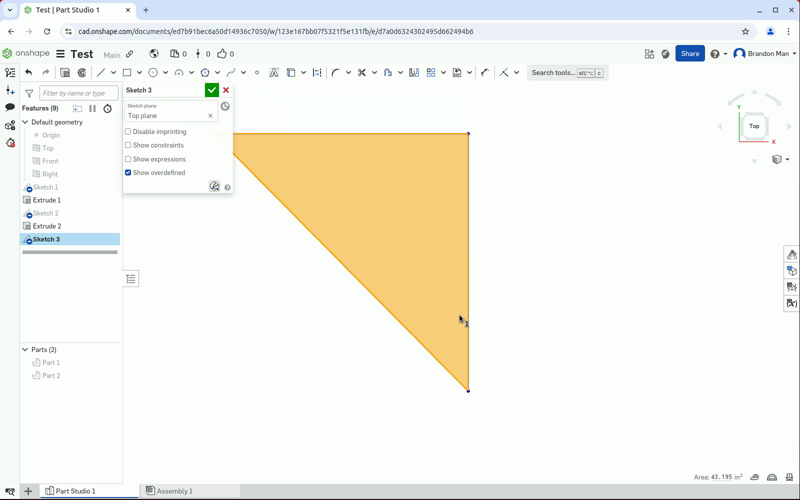
scroll(-6)
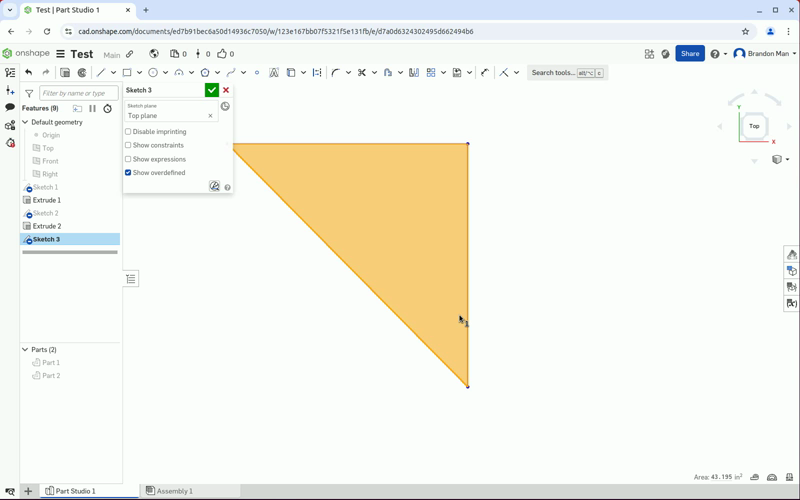
scroll(-6)
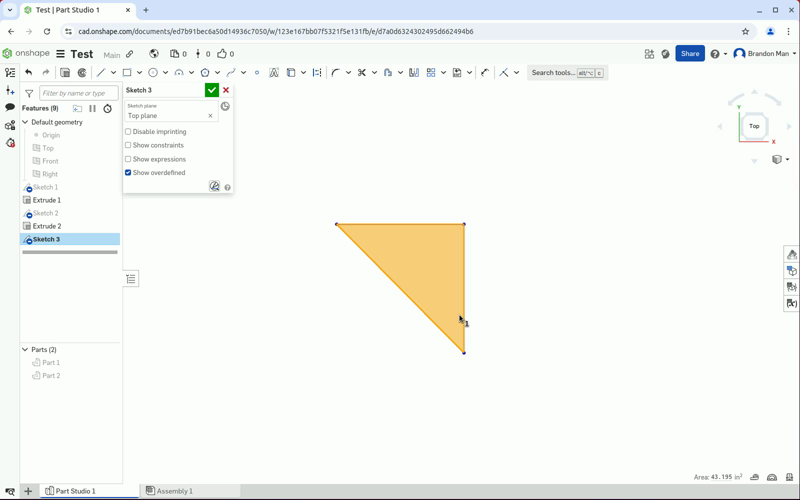
scroll(-6)
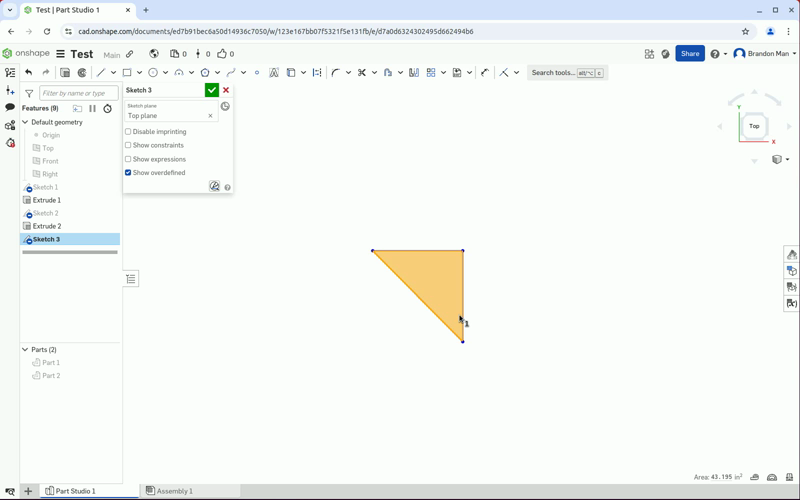
scroll(-6)
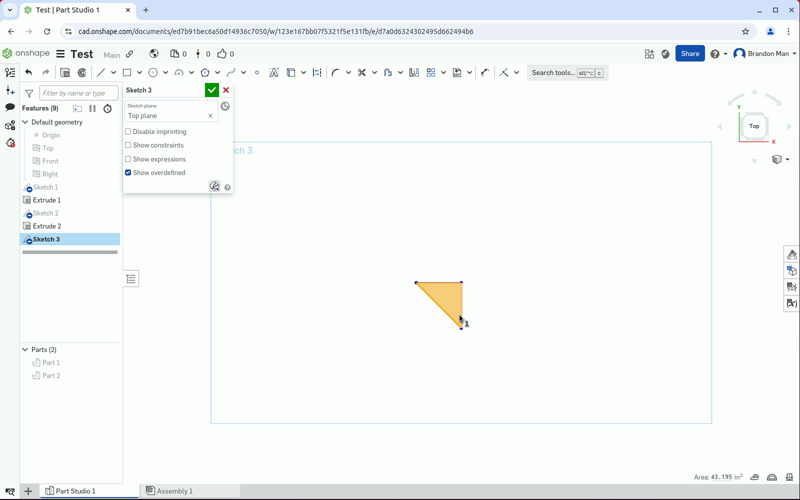
mouse_move(73, 352)
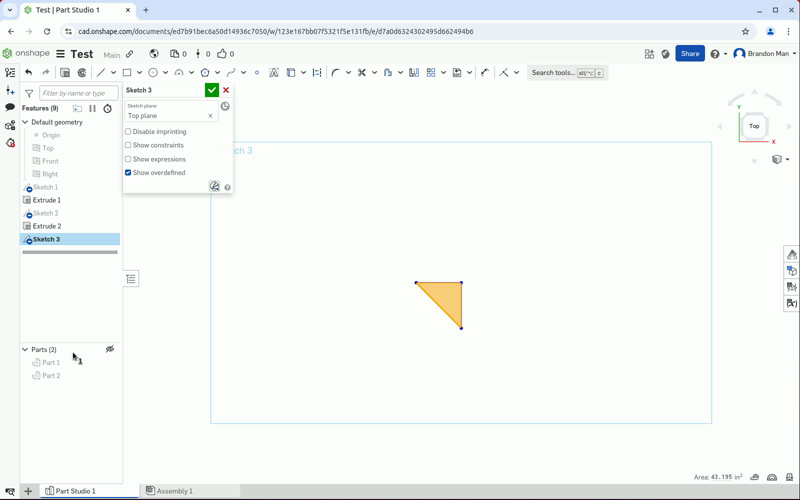
key(shift+y)
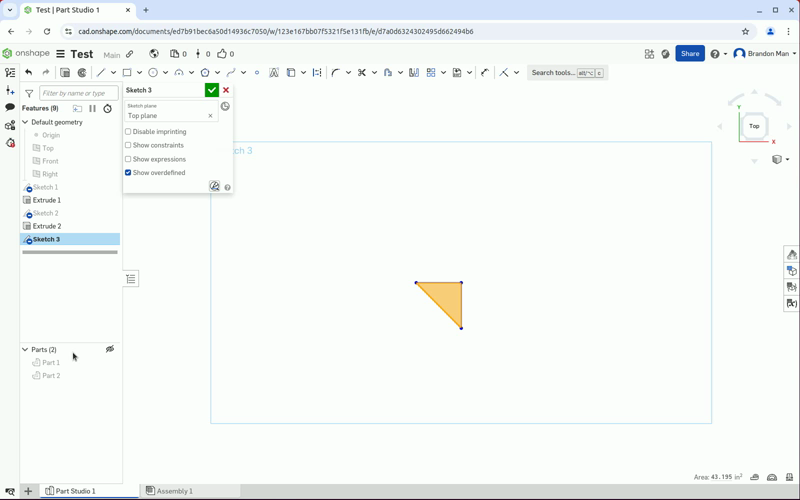
key(shift+e)
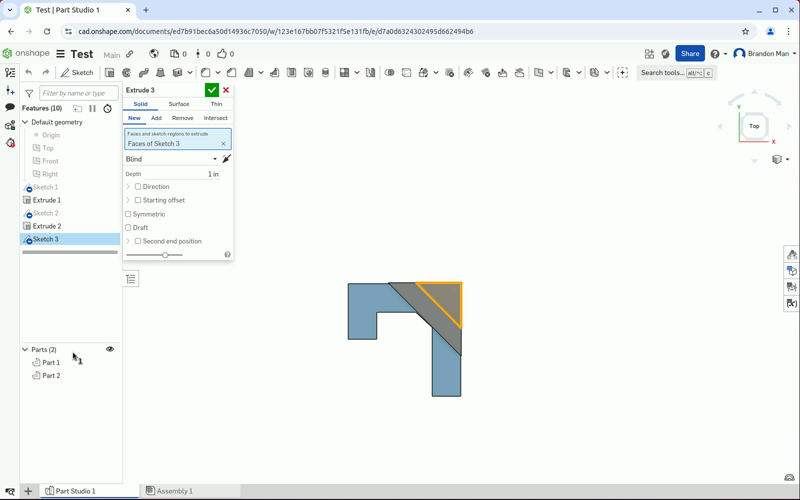
mouse_move(143, 106)
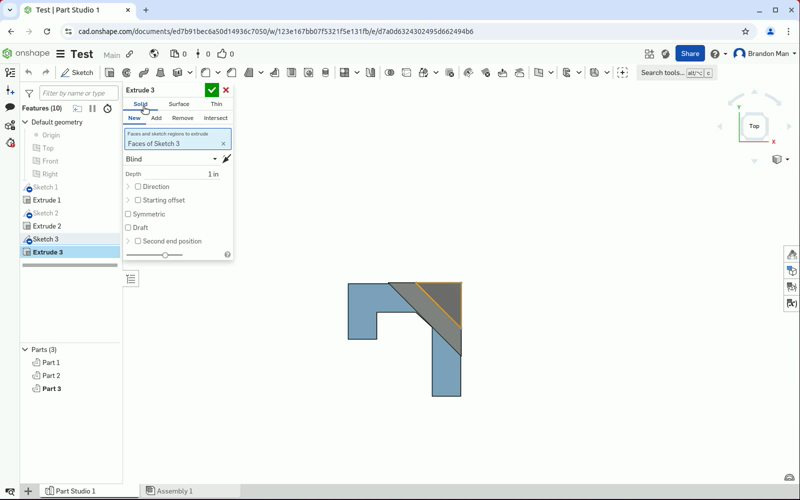
click(143, 106)
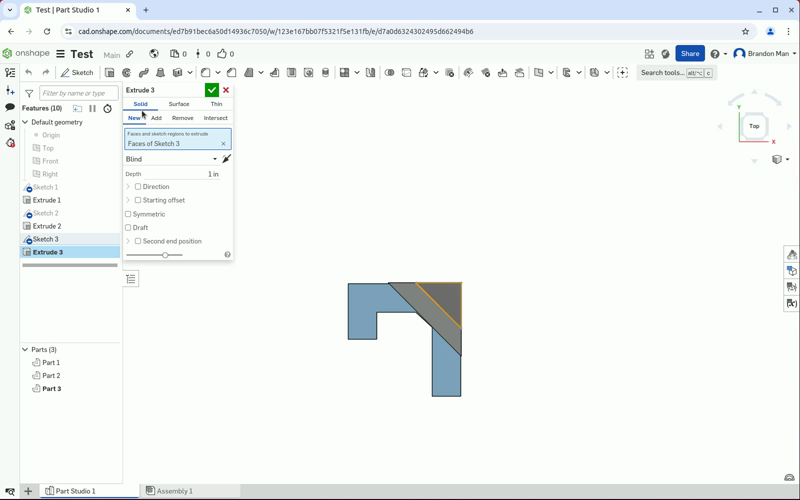
mouse_move(137, 120)
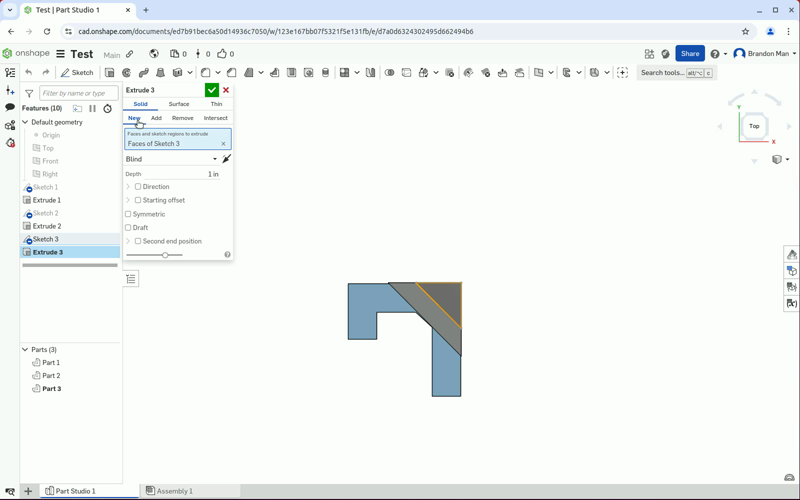
click(137, 120)
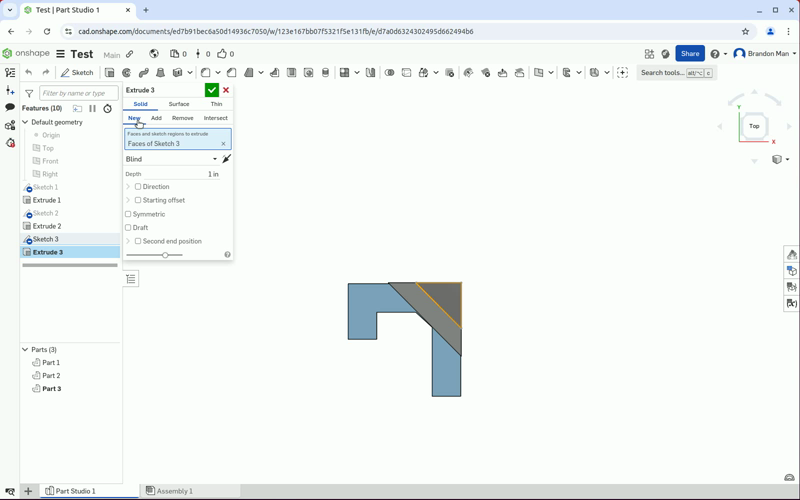
key(tab, 4)
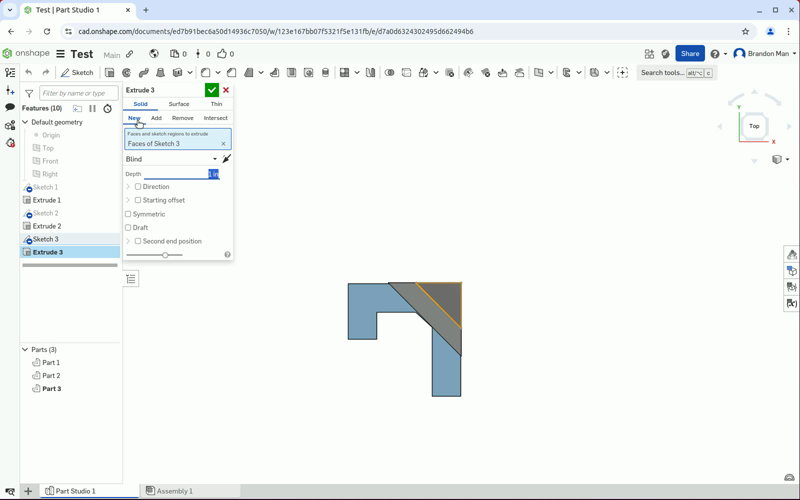
text(1.926)
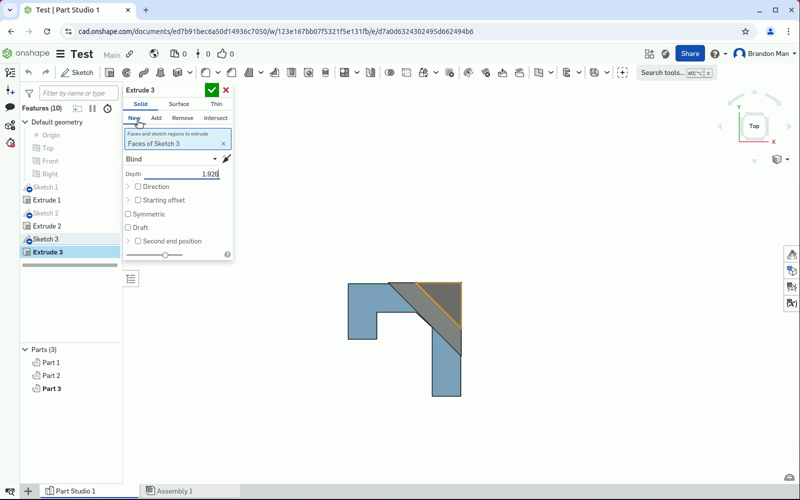
key(enter)
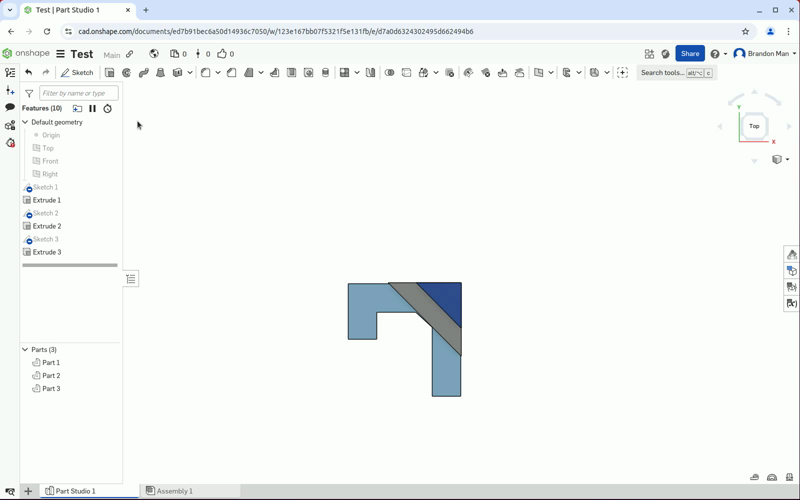
key(shift+h)
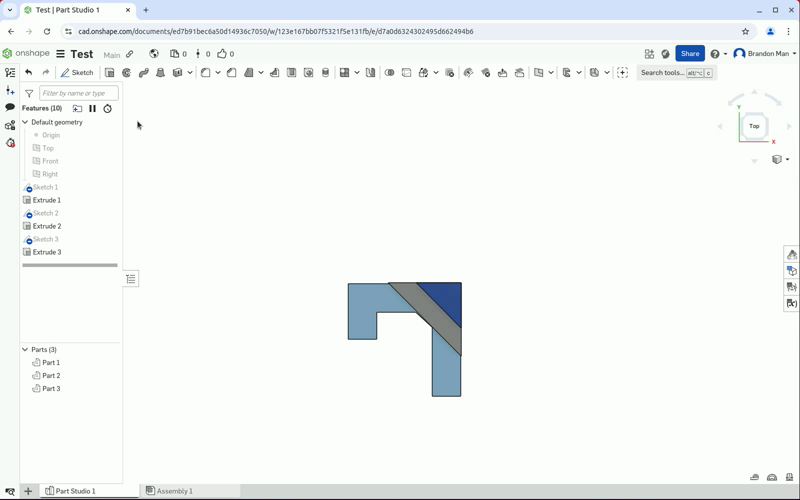
key(shift+h)
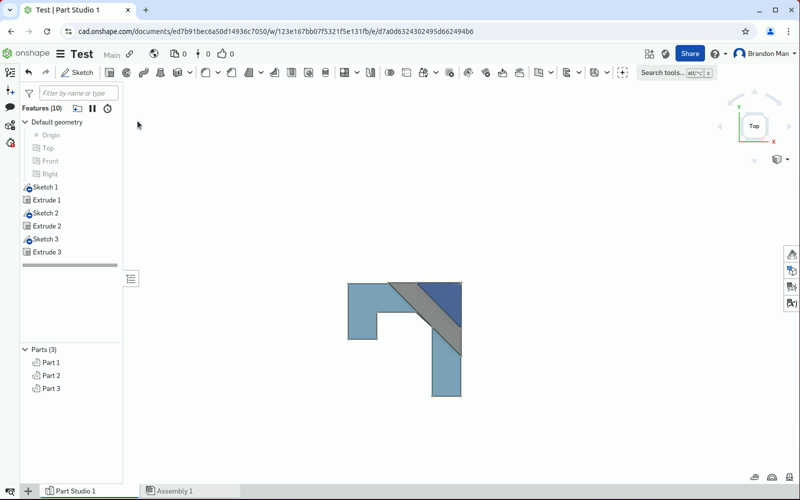
key(shift+7)
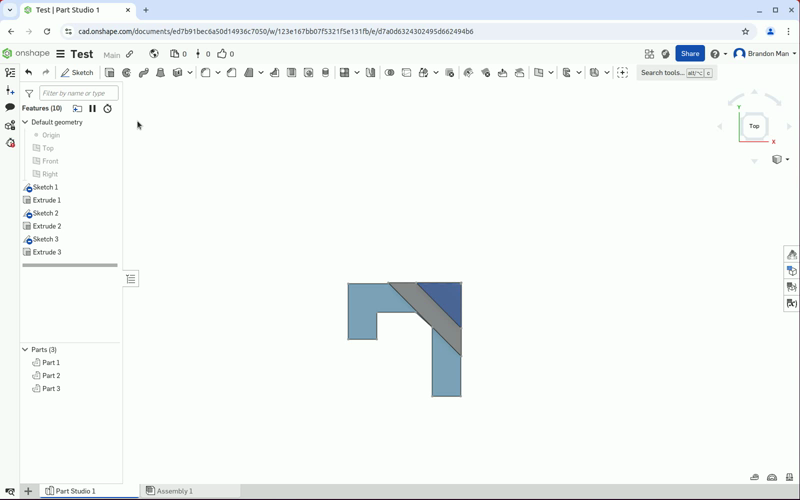
key(up, 3)
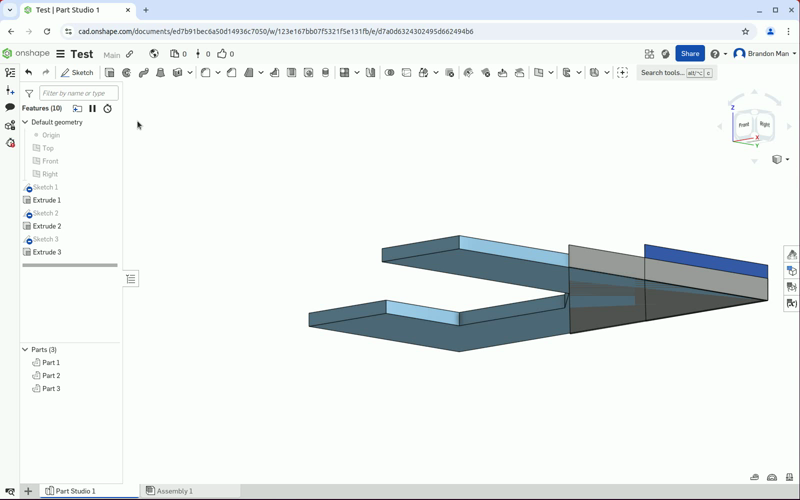
key(left, 3)
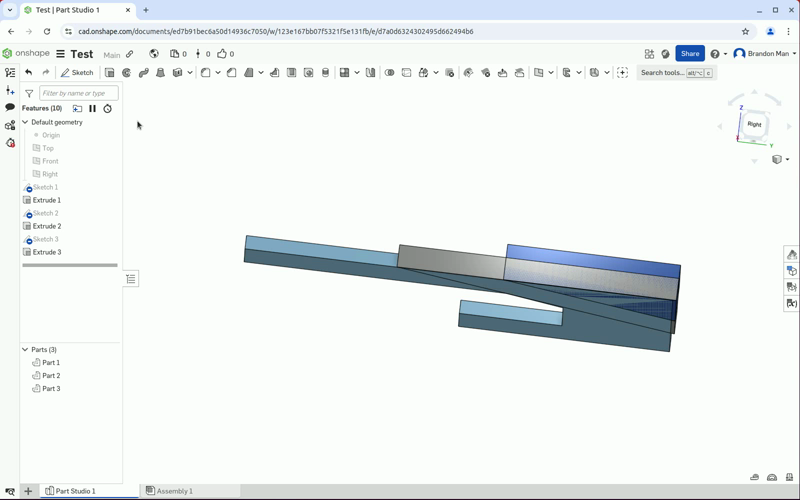
key(right, 3)
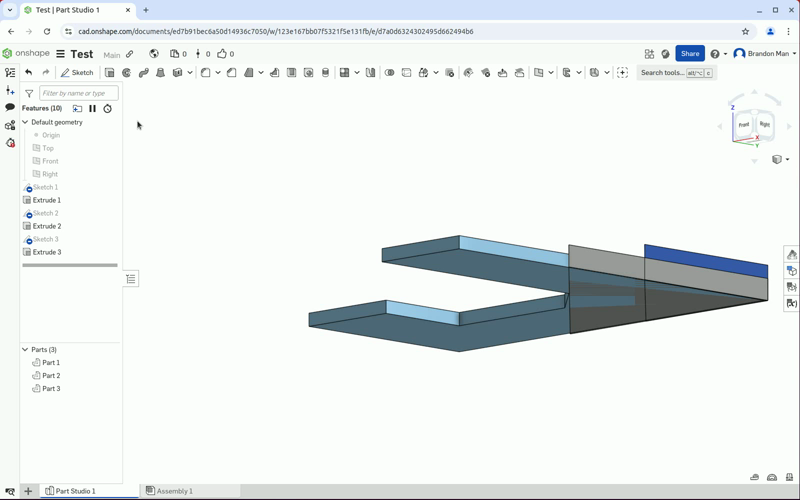
key(down, 3)
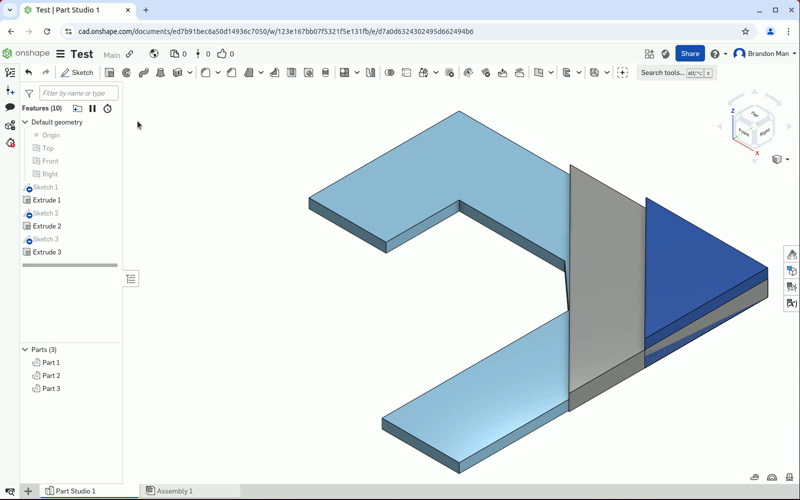
mouse_move(73, 189)
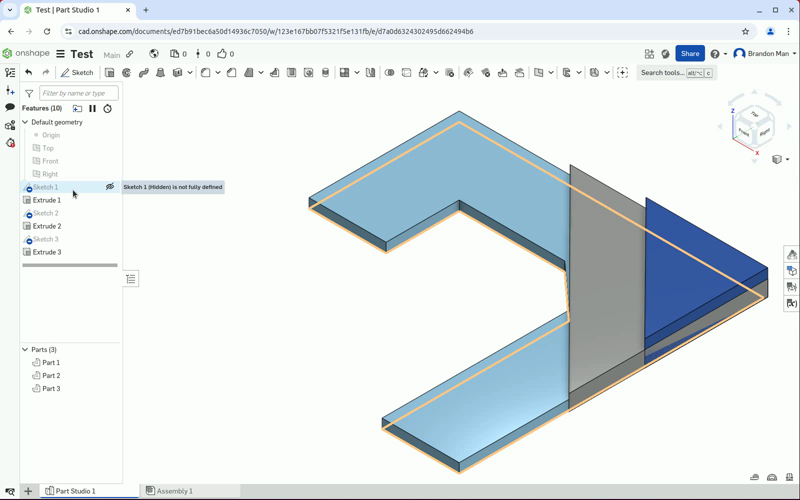
click(73, 189)